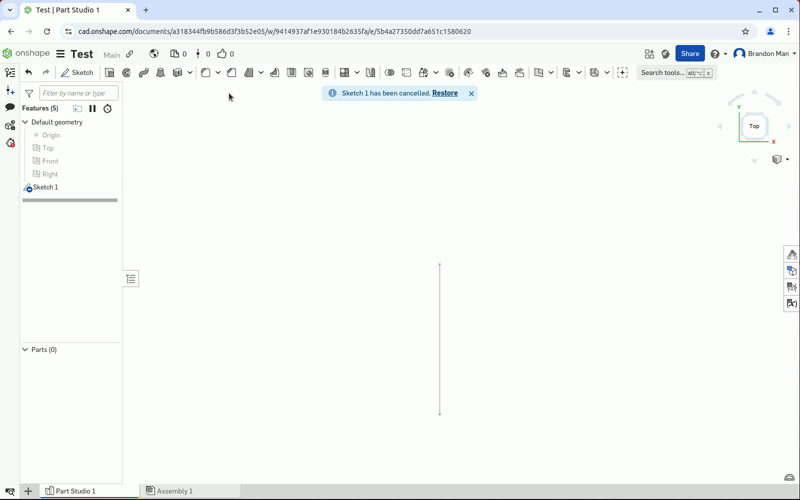
key(shift+h)
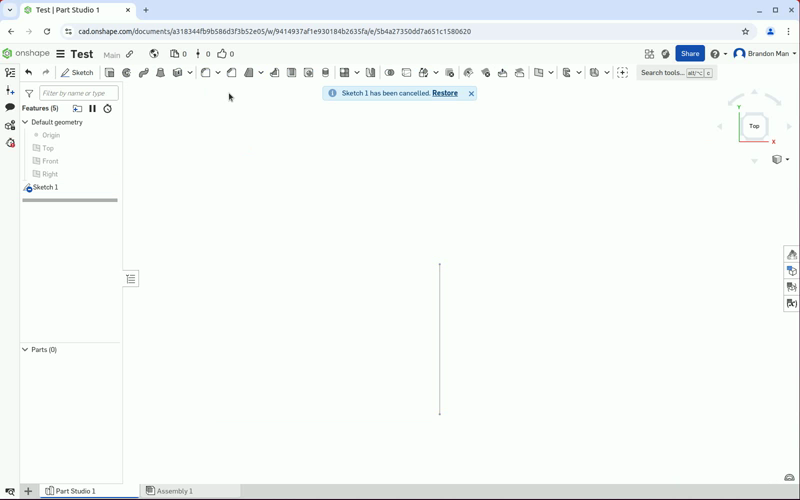
key(shift+s)
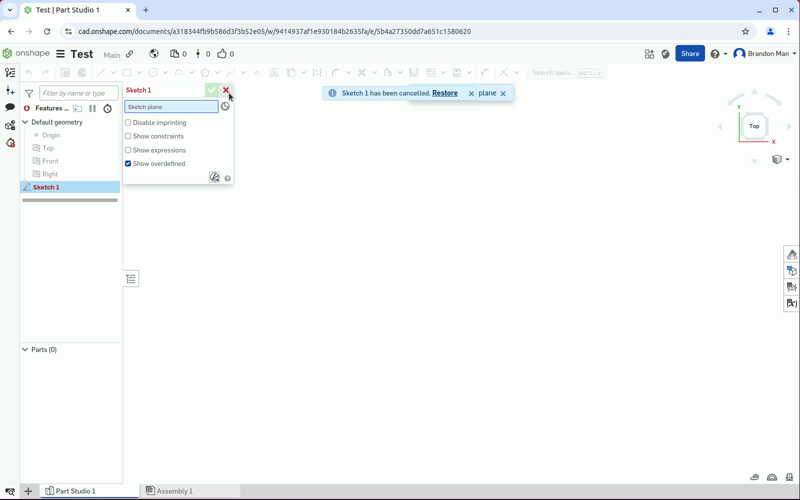
mouse_move(73, 150)
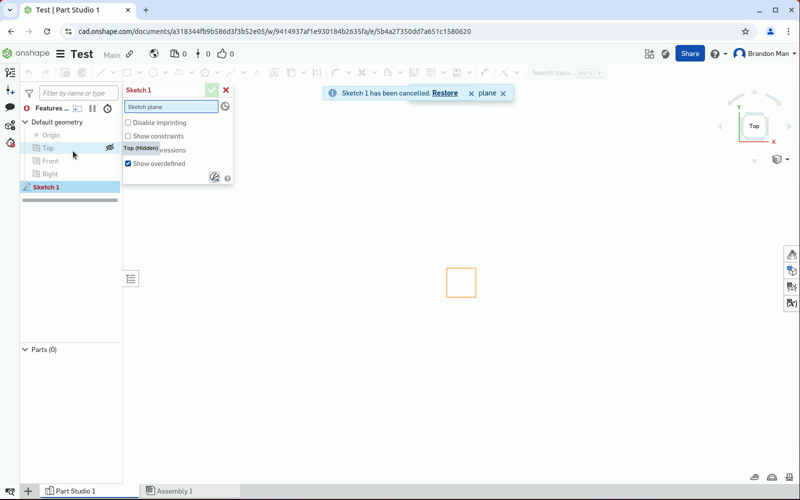
click(73, 150)
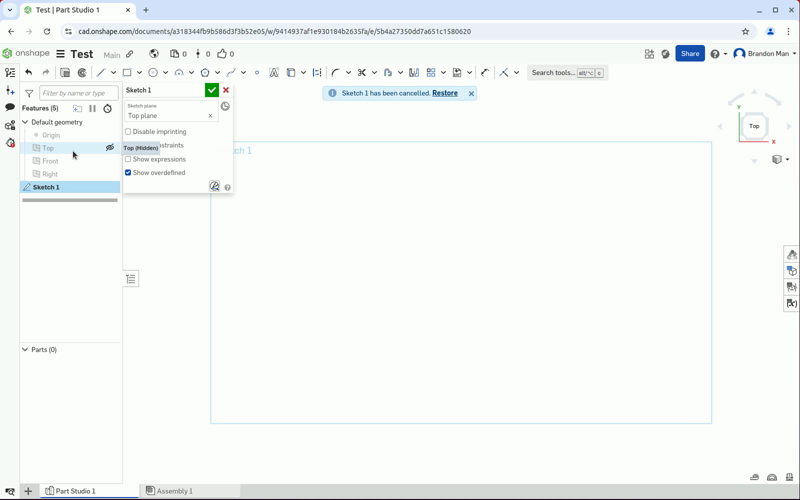
mouse_move(73, 352)
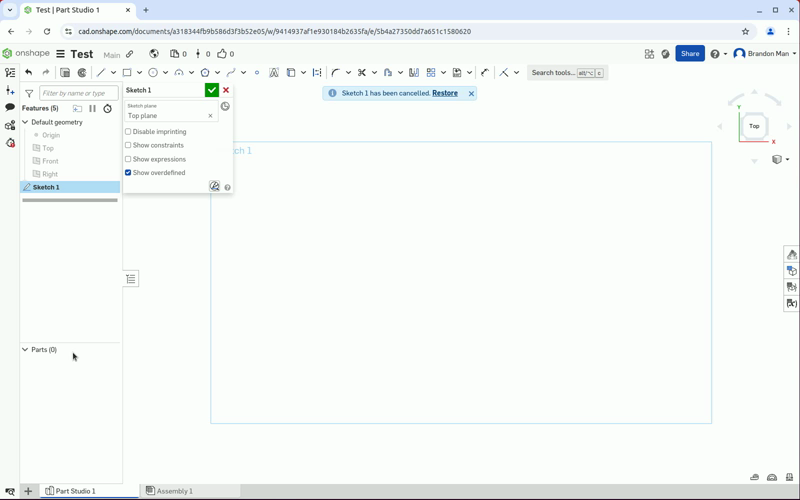
key(y)
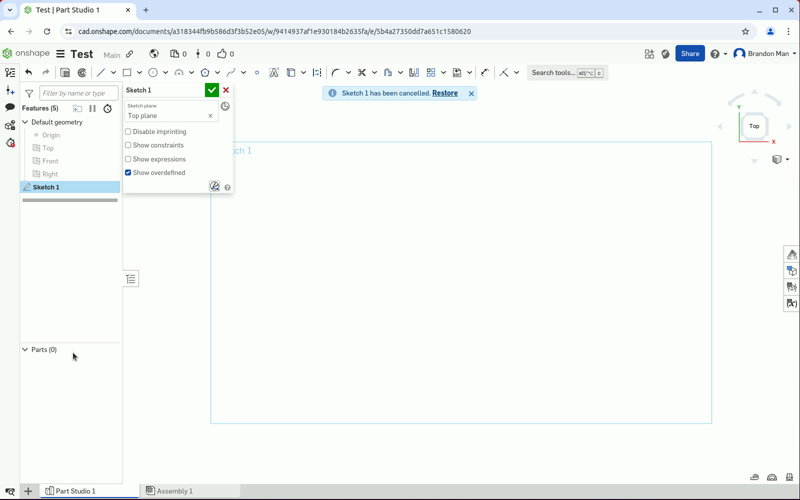
key(l)
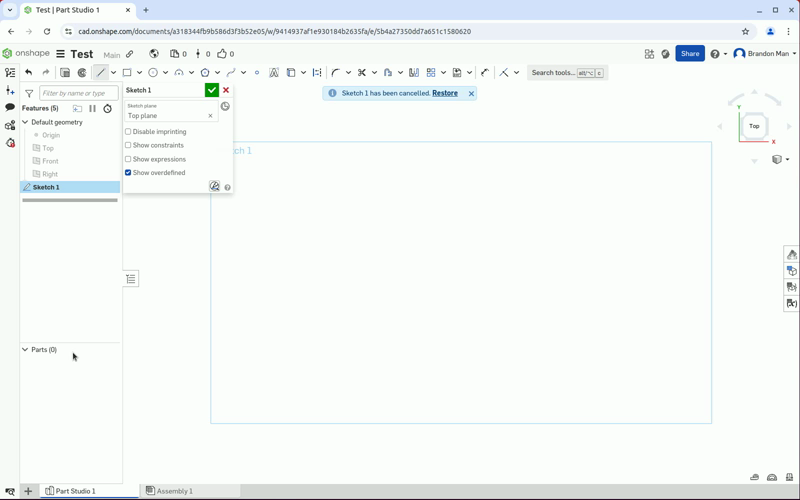
key_down(shift)
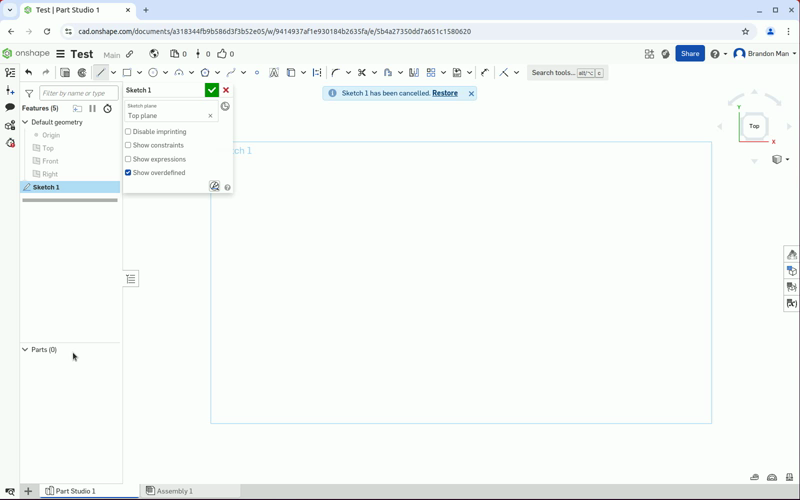
mouse_move(359, 342)
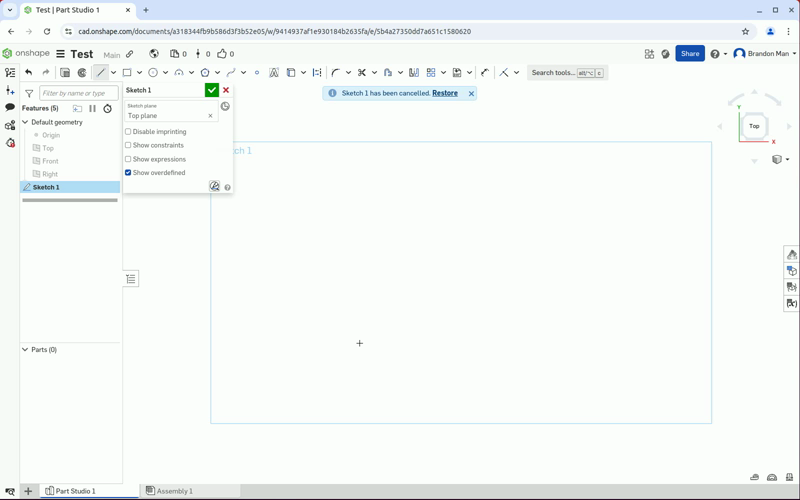
click(359, 342)
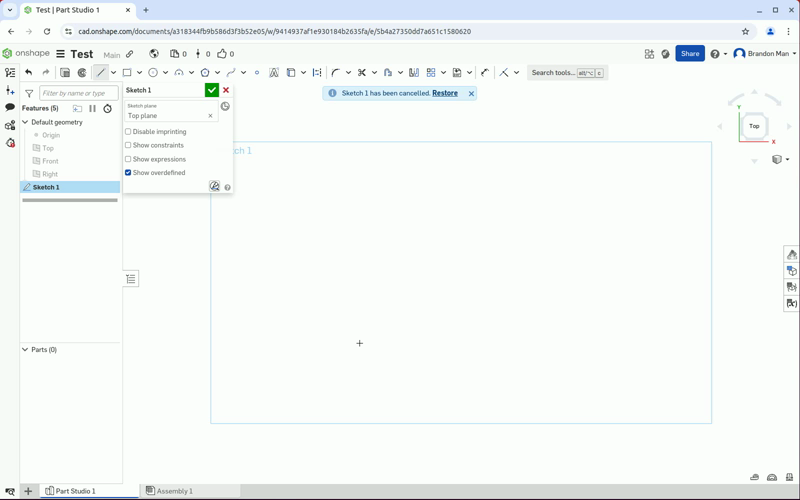
key_up(shift)
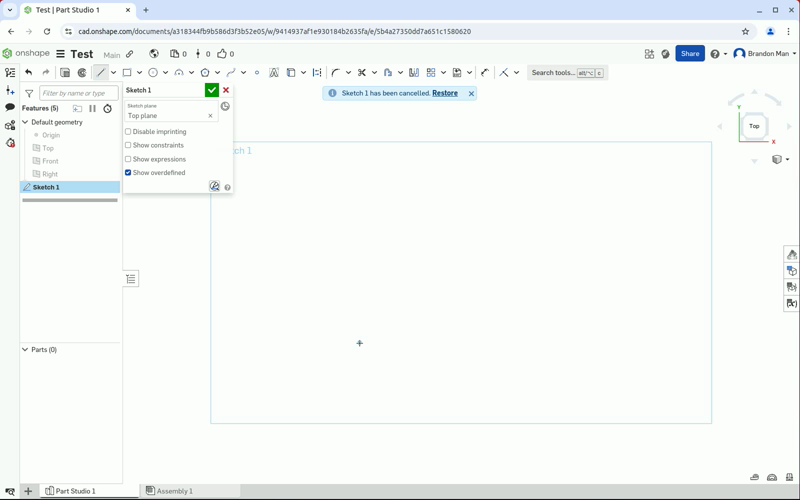
key_down(shift)
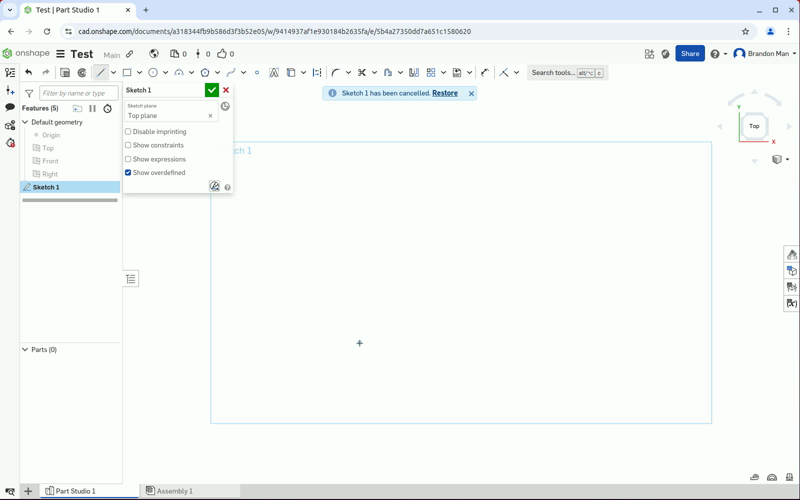
mouse_move(560, 342)
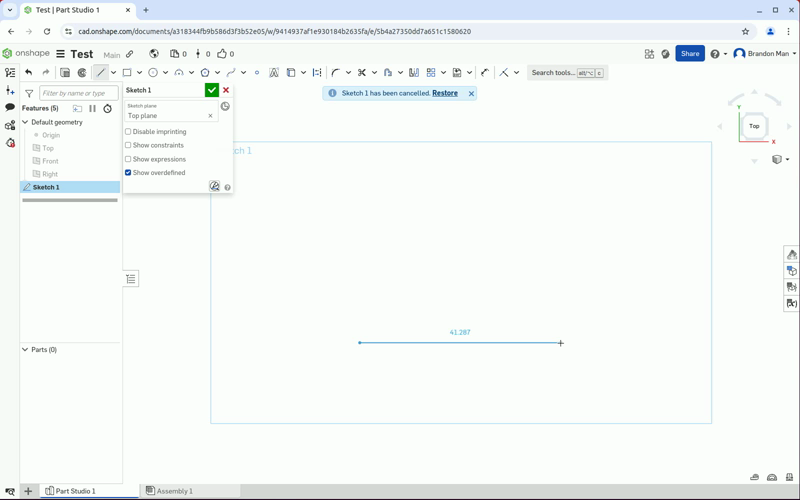
click(560, 342)
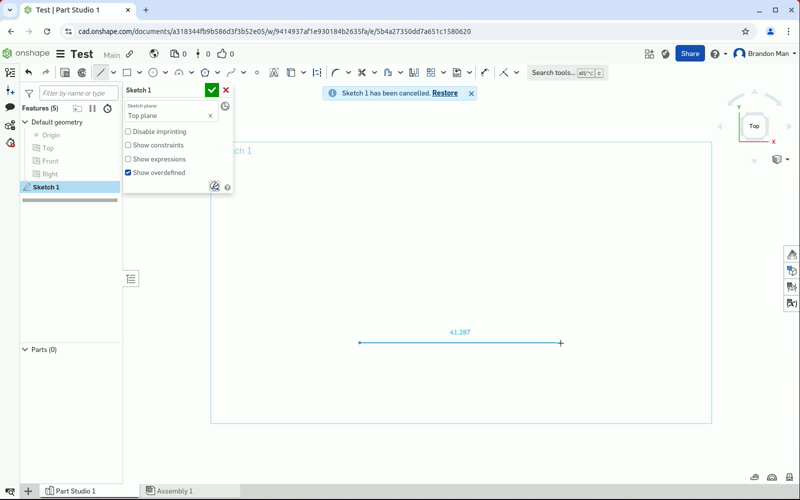
key_up(shift)
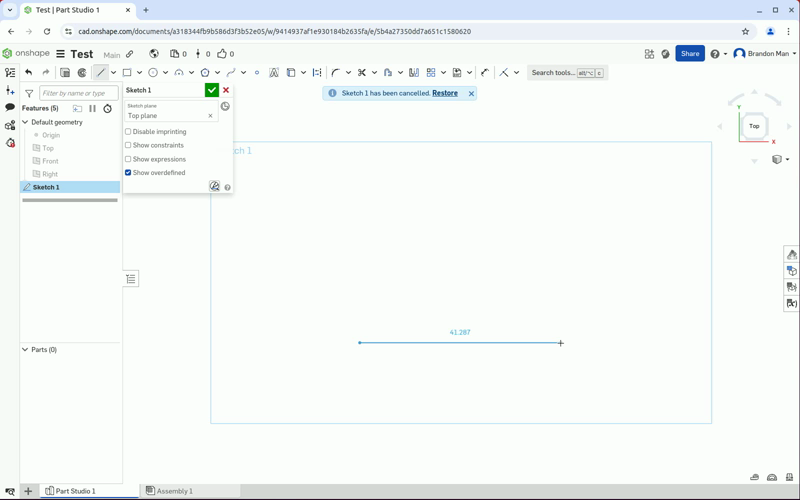
key_down(shift)
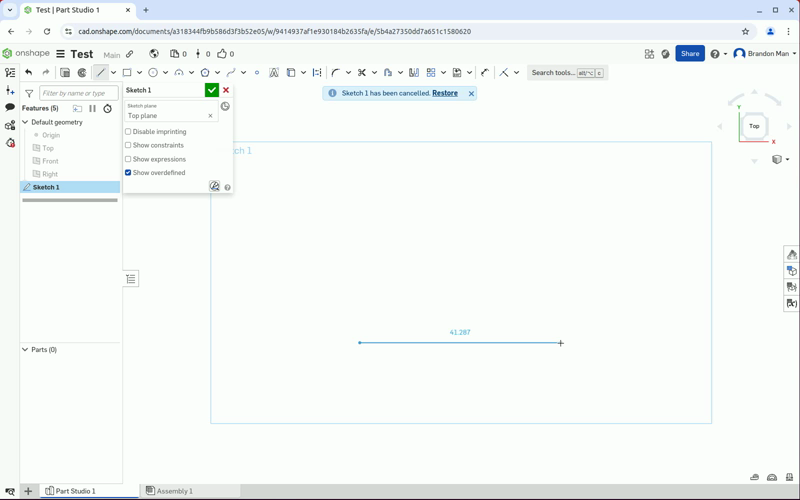
mouse_move(560, 224)
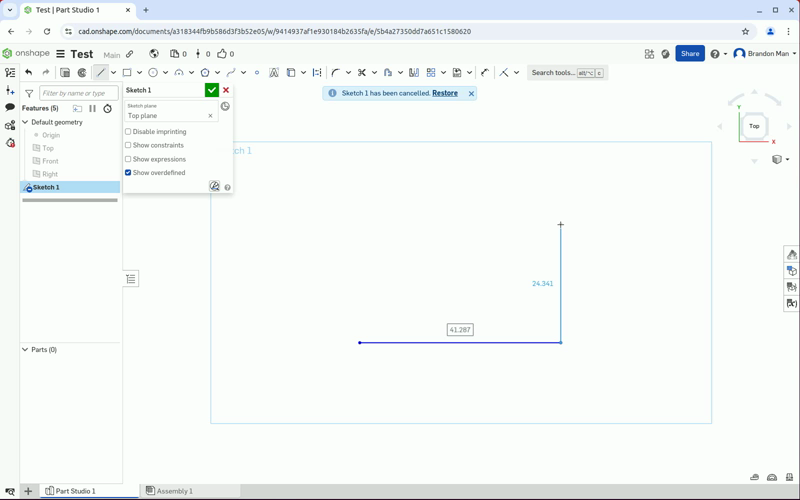
click(560, 224)
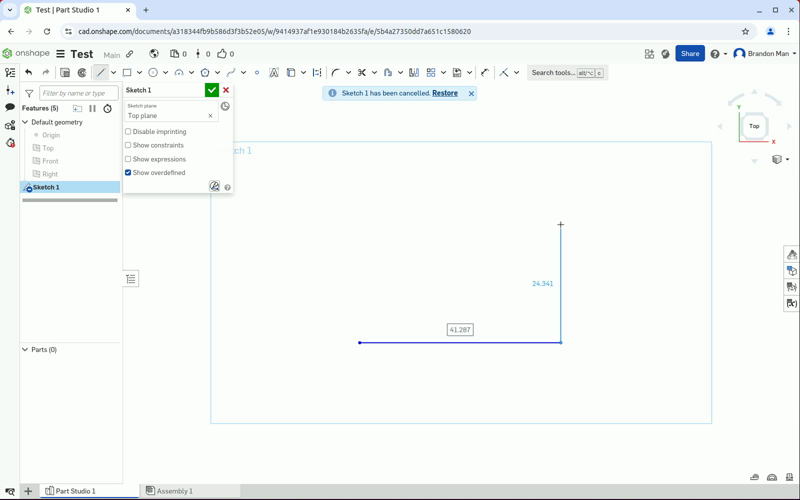
key_up(shift)
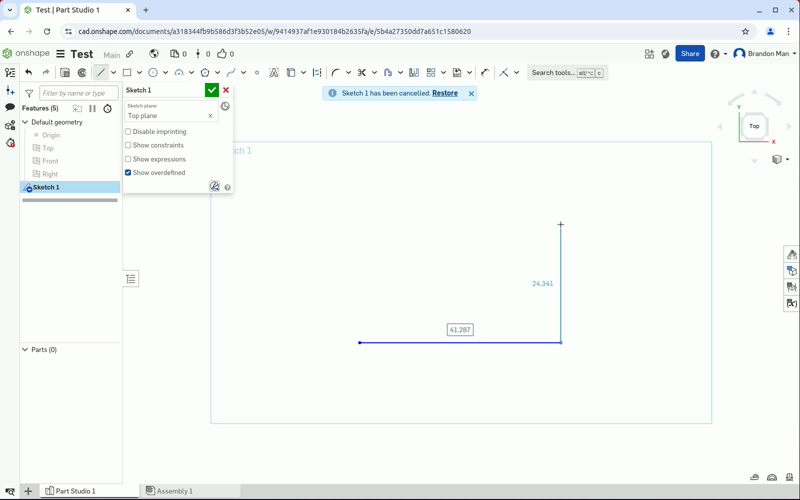
key_down(shift)
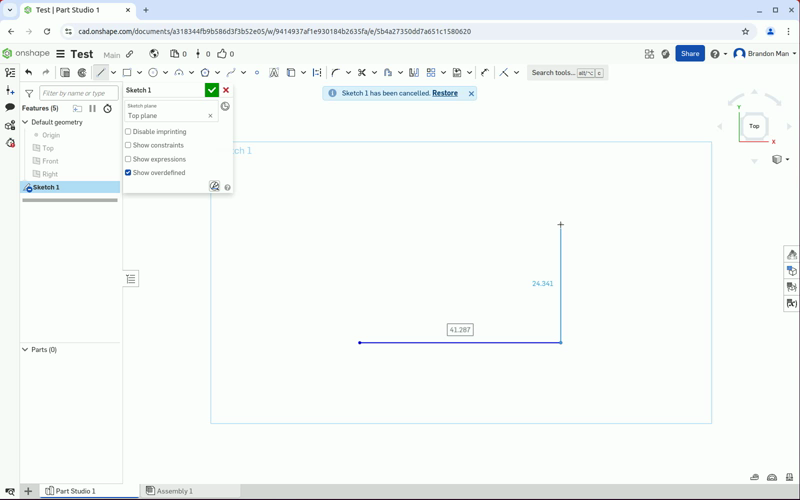
mouse_move(359, 224)
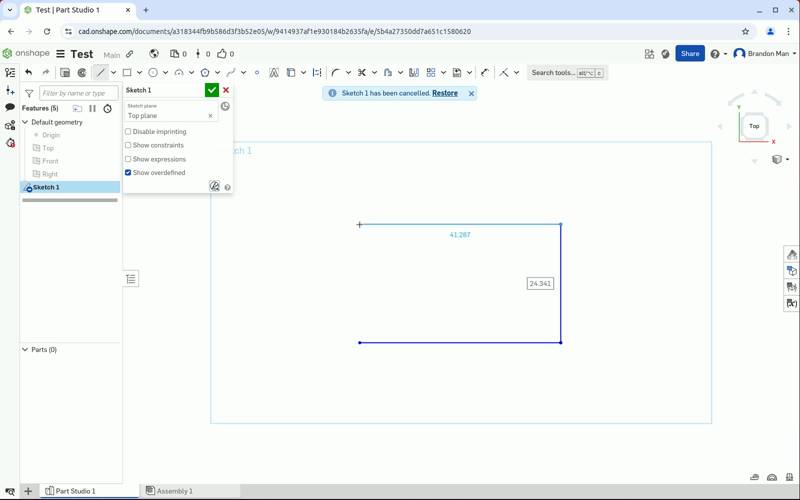
click(359, 224)
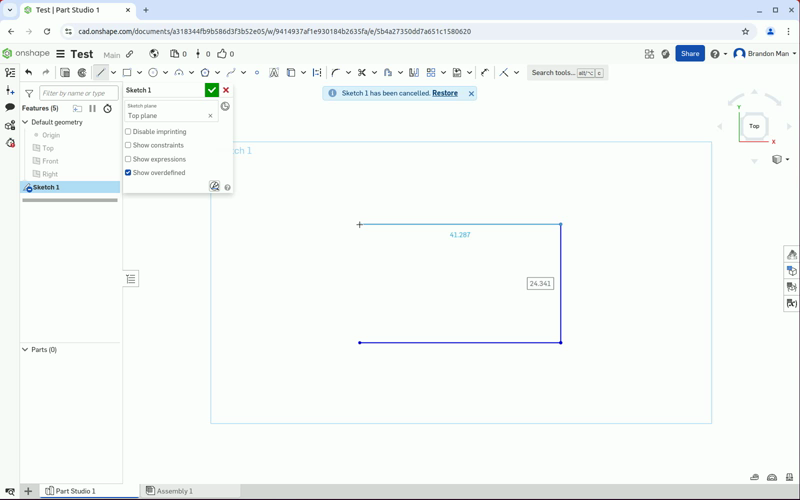
key_up(shift)
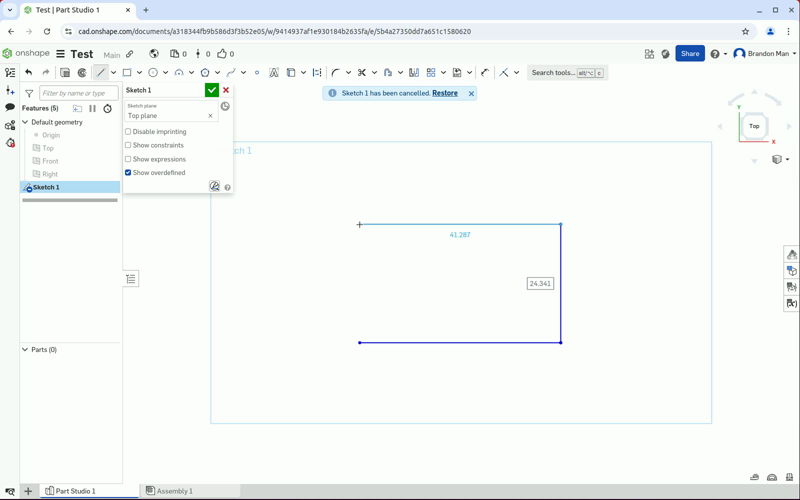
key_down(shift)
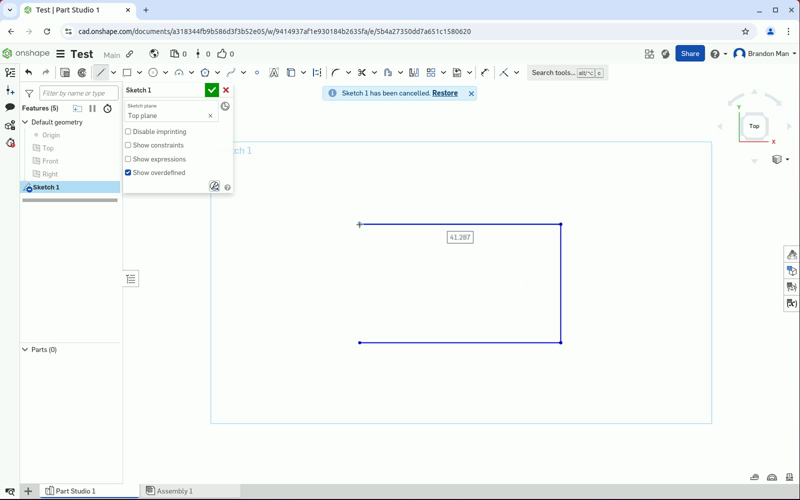
mouse_move(359, 342)
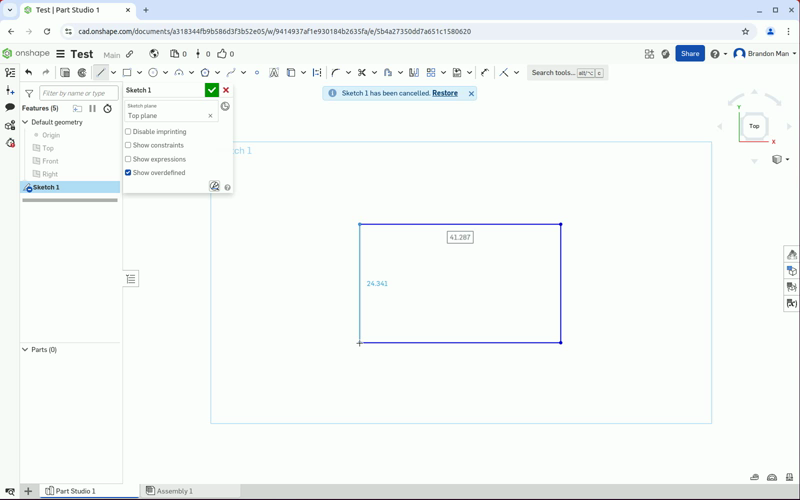
key_up(shift)
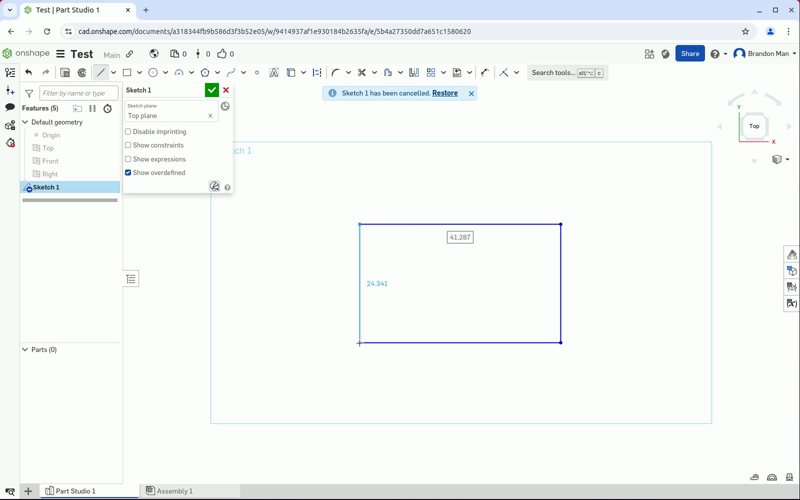
click(359, 342)
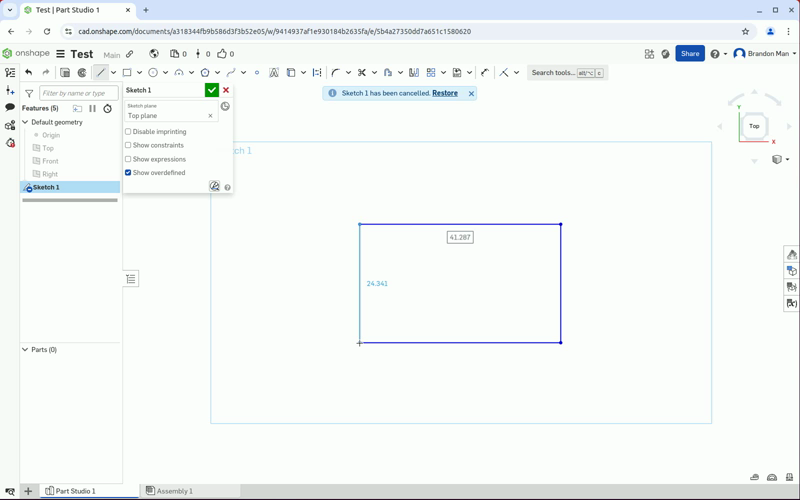
key(esc)
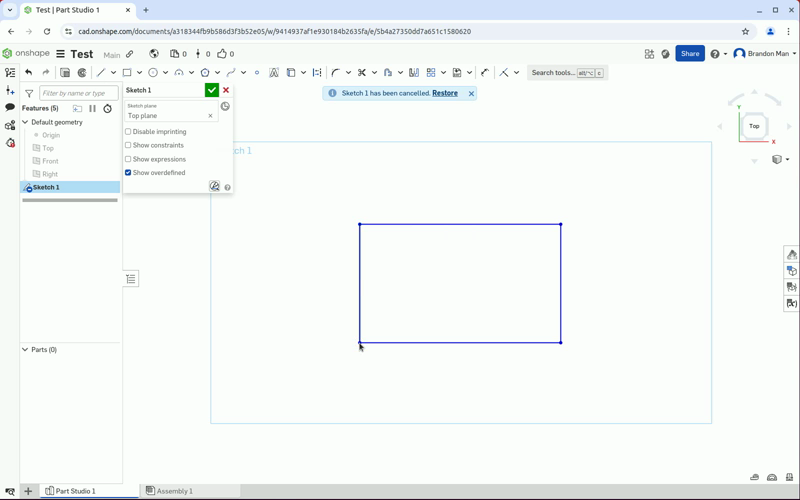
mouse_move(488, 321)
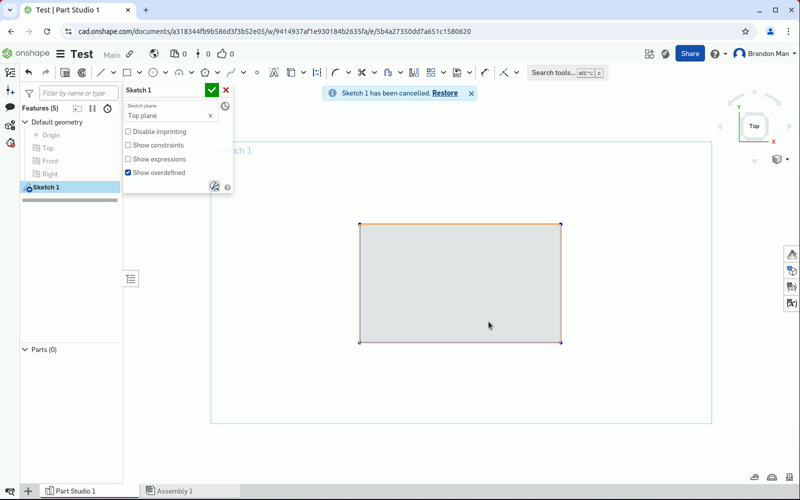
click(488, 321)
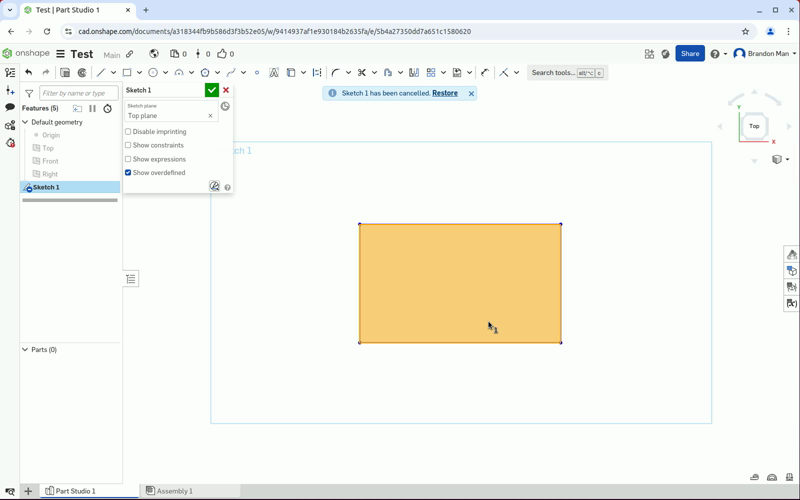
mouse_move(73, 352)
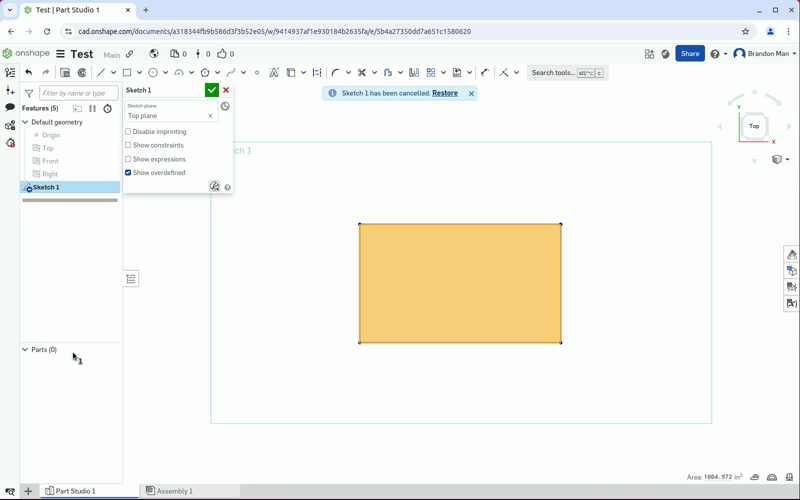
key(shift+y)
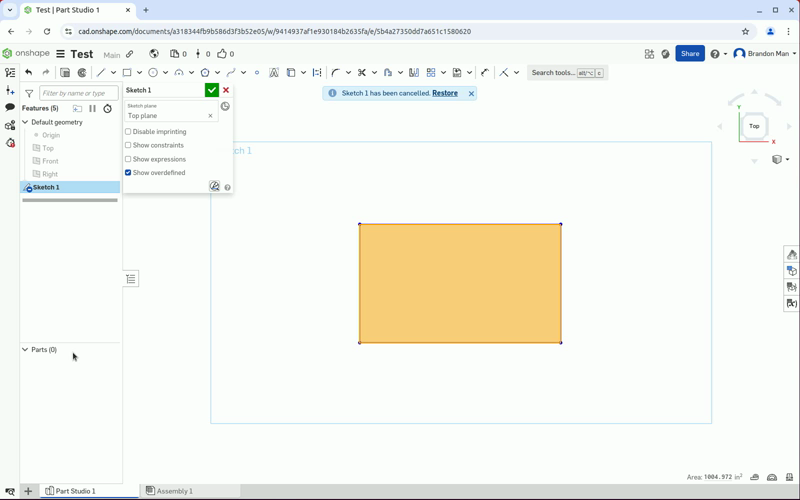
key(shift+e)
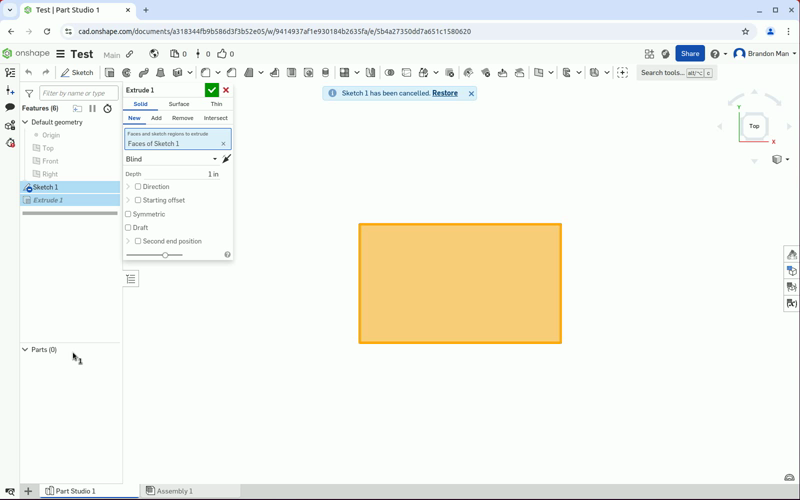
mouse_move(143, 106)
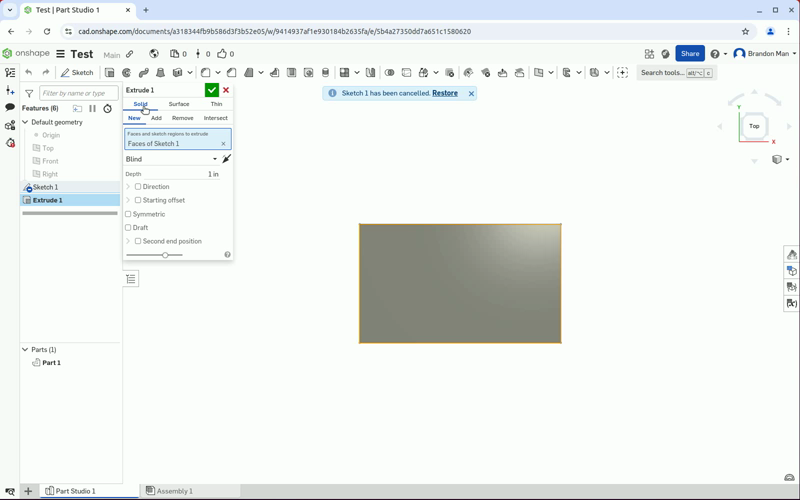
click(143, 106)
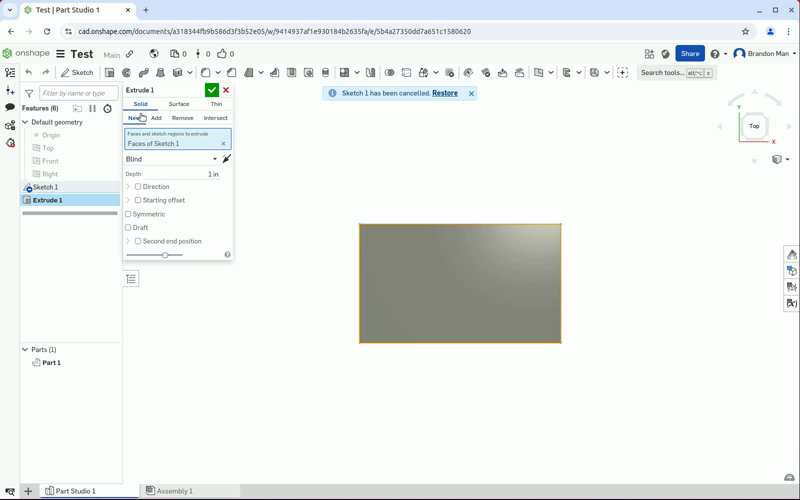
mouse_move(137, 120)
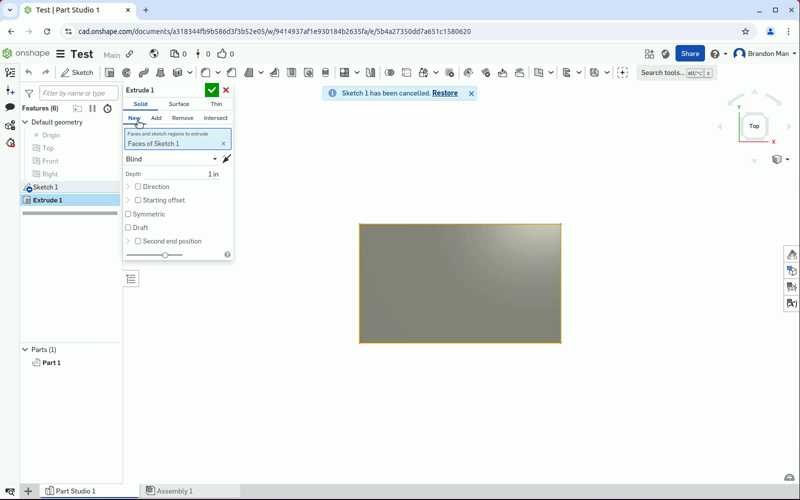
click(137, 120)
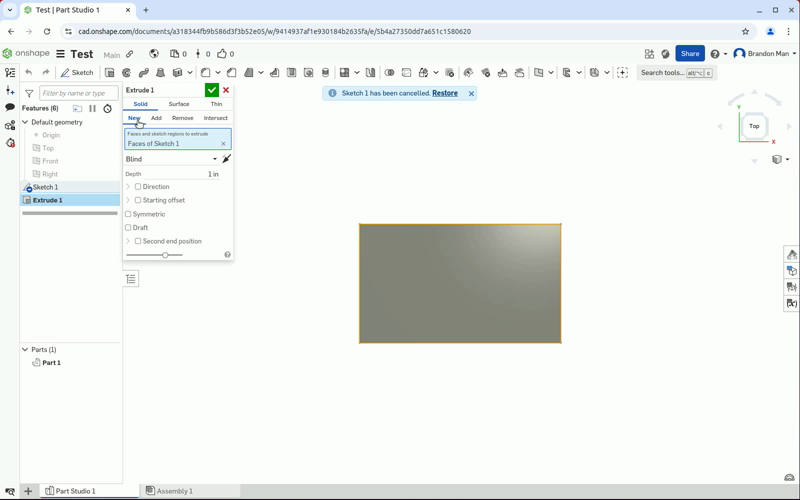
key(tab, 4)
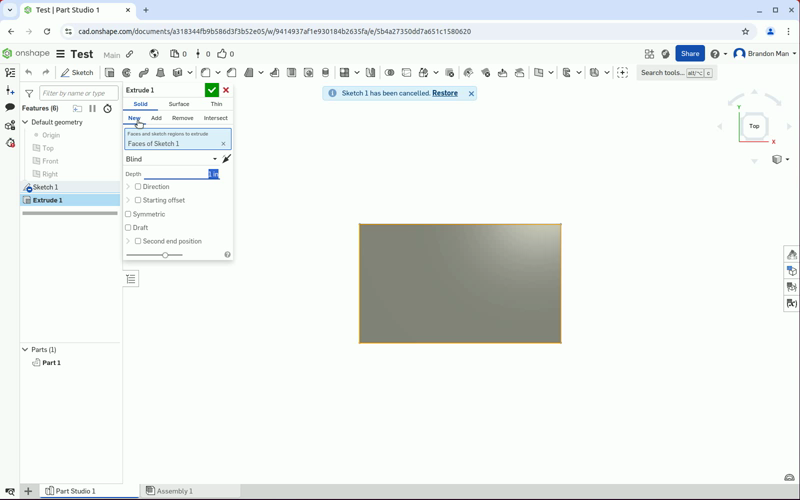
text(23.108)
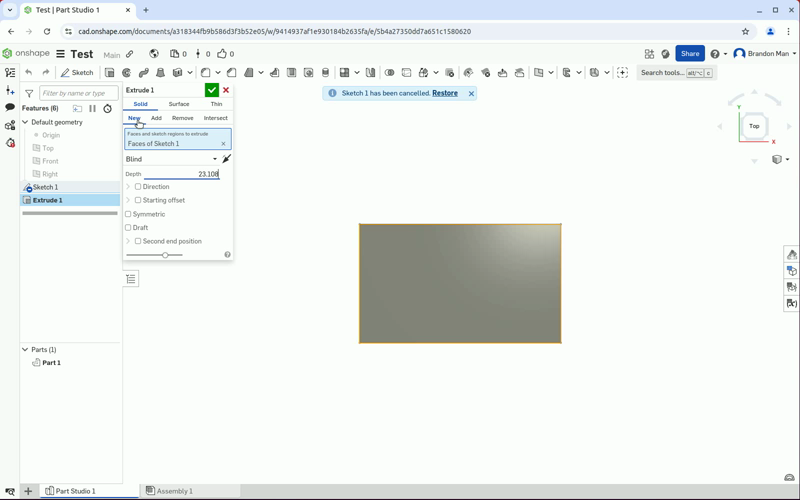
key(enter)
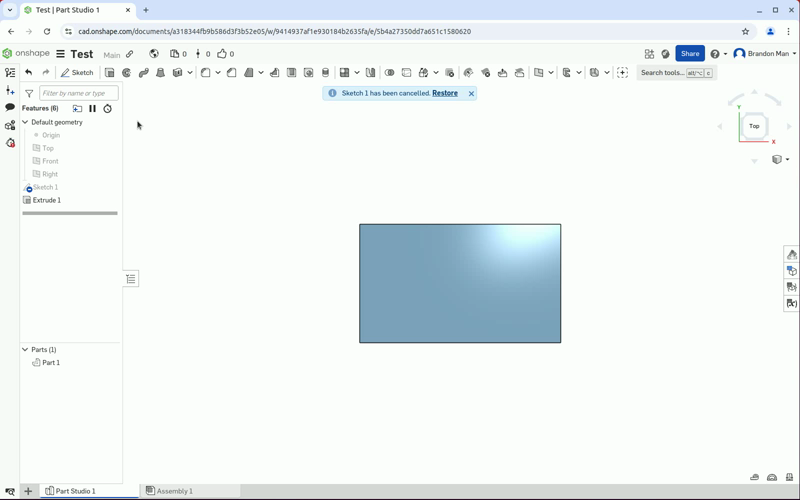
key(shift+h)
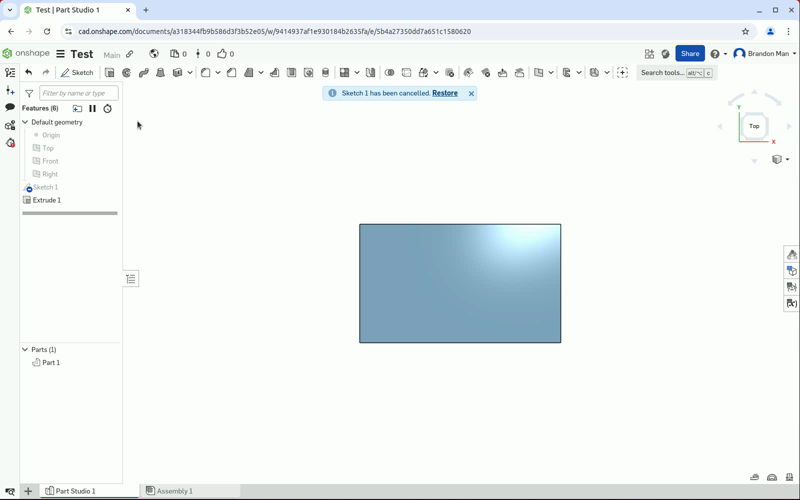
key(shift+h)
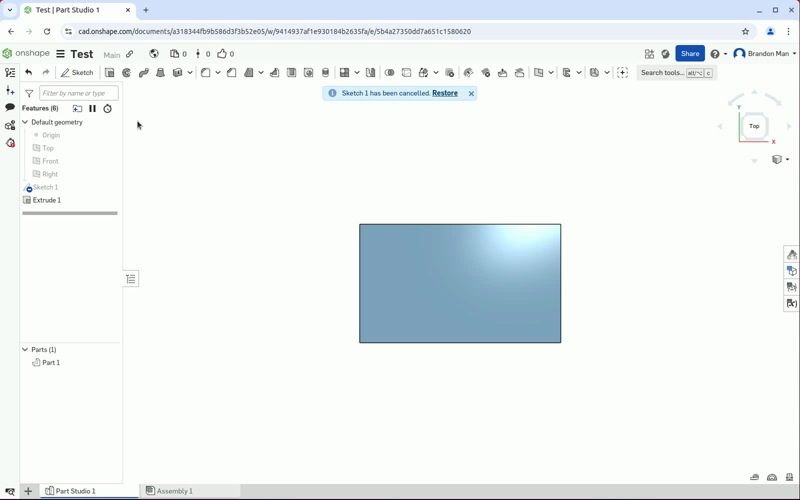
mouse_move(73, 189)
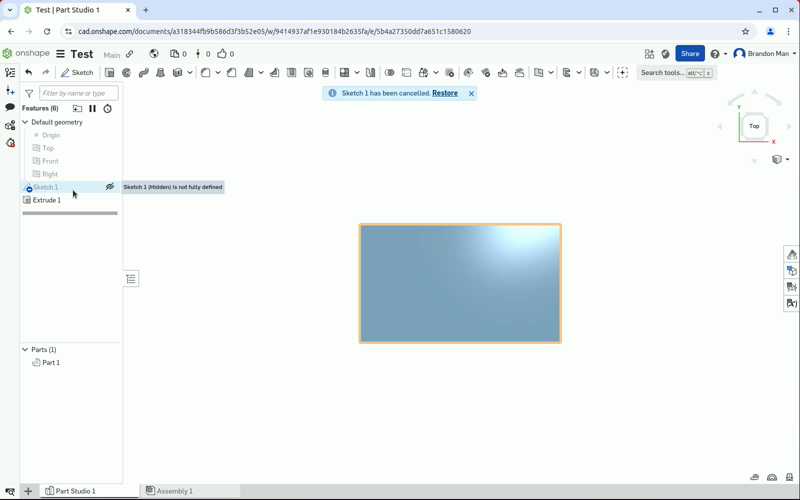
click(73, 189)
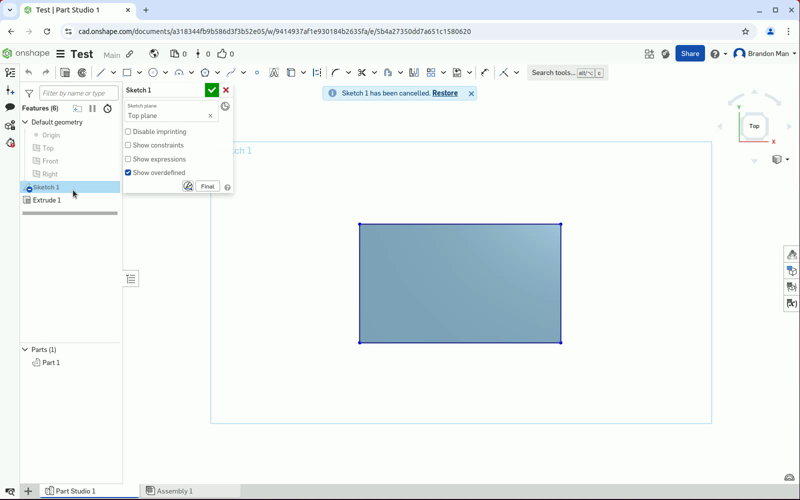
mouse_move(229, 92)
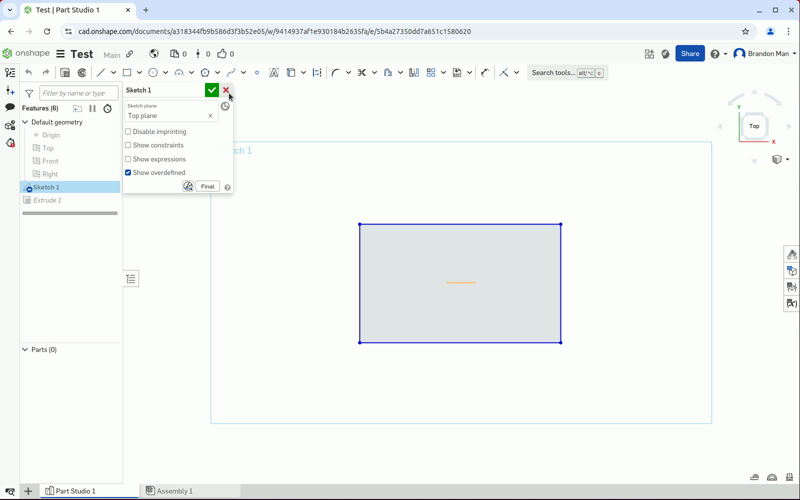
click(229, 92)
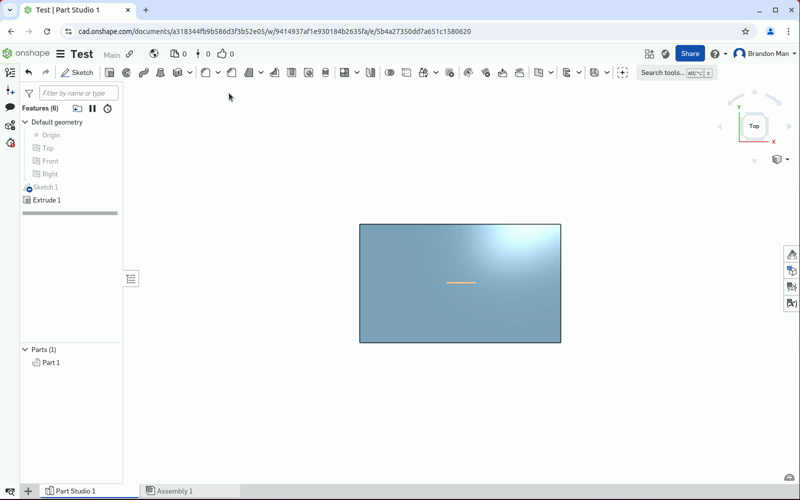
mouse_move(541, 75)
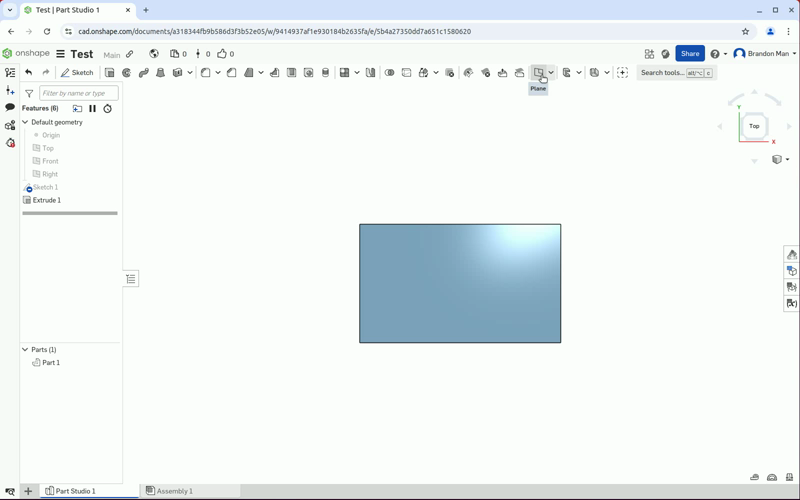
click(541, 75)
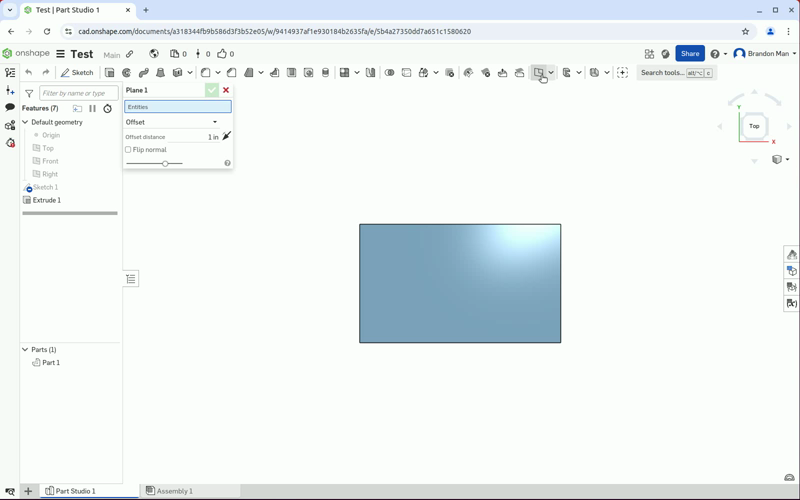
mouse_move(73, 150)
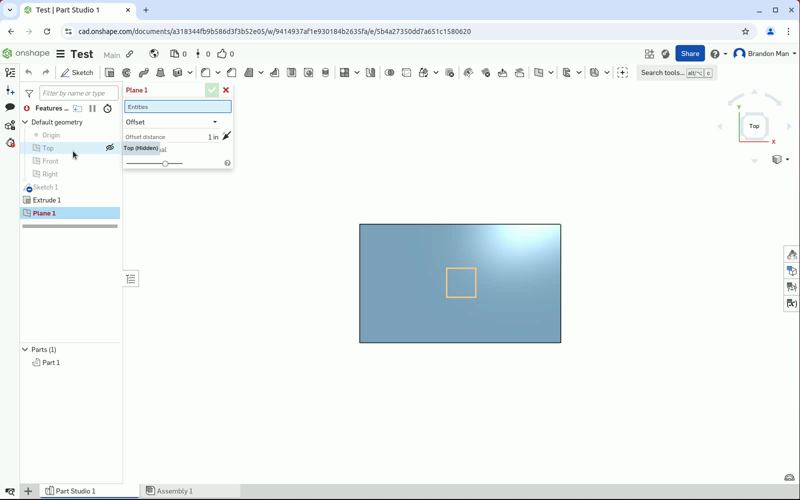
click(73, 150)
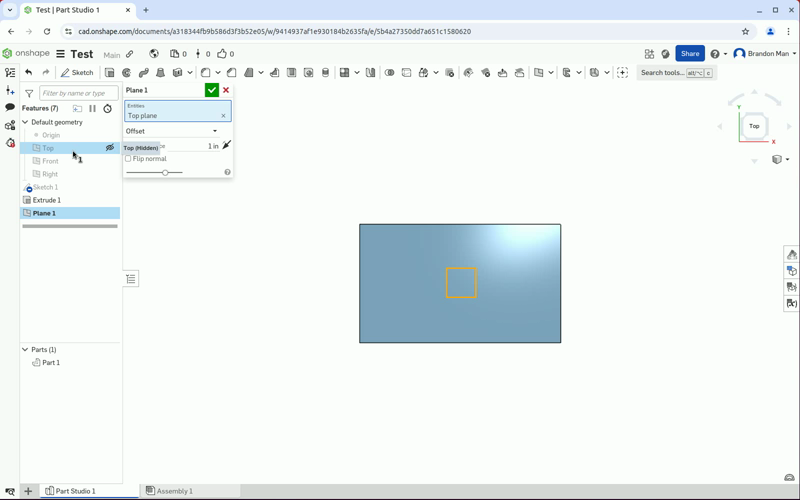
key(tab, 2)
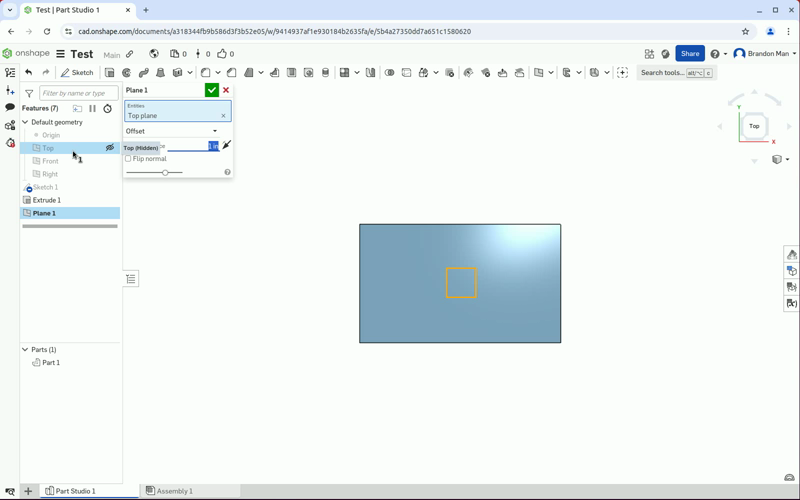
text(23.108)
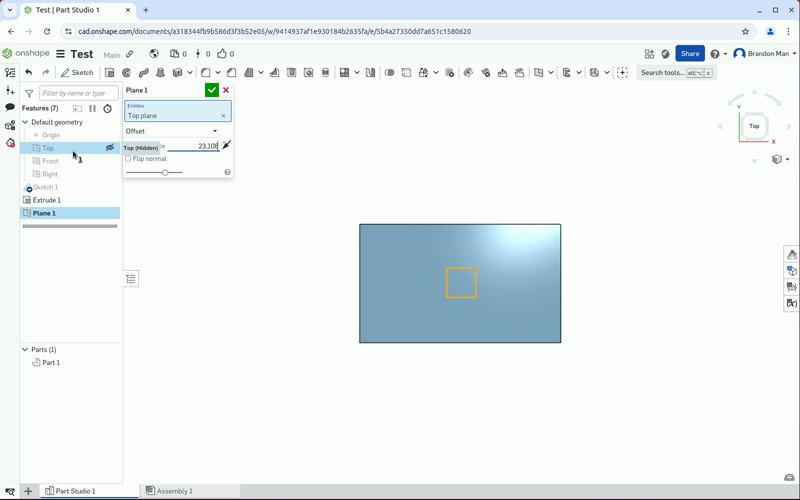
key(enter, 2)
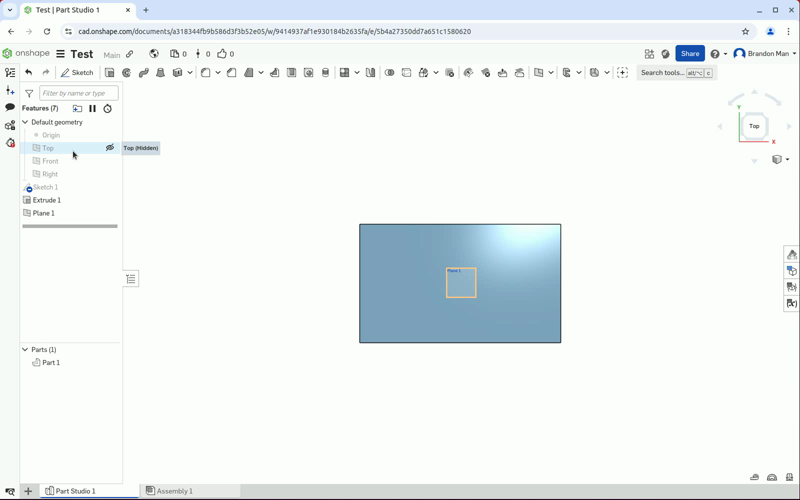
key(shift+s)
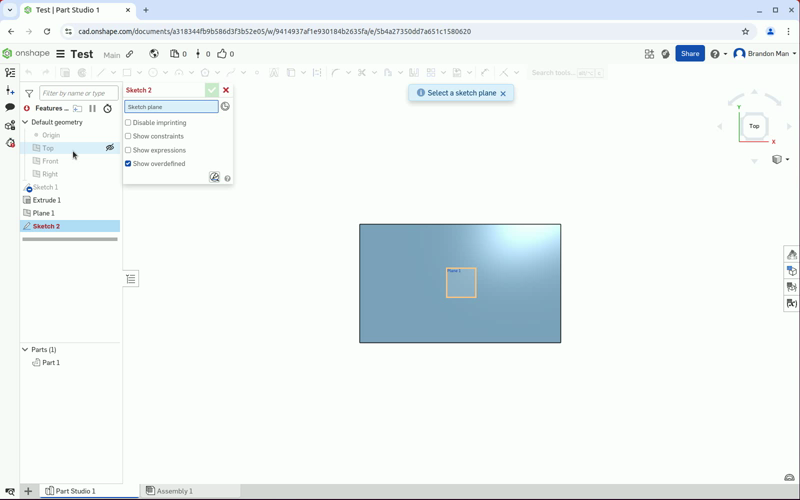
mouse_move(73, 215)
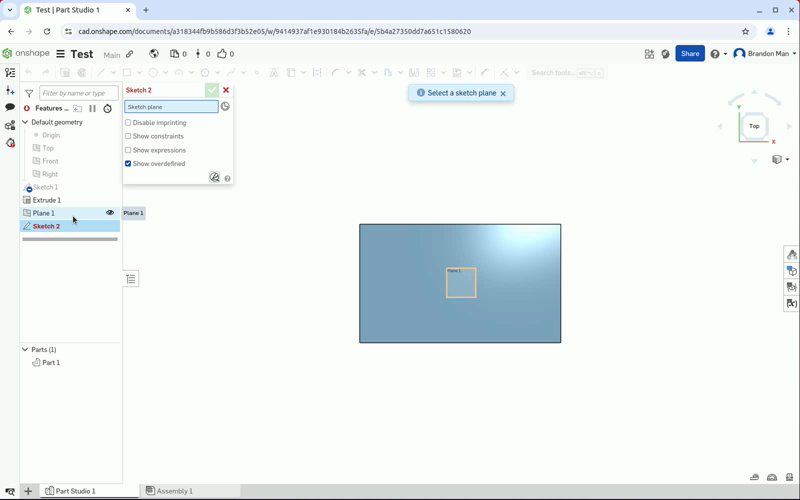
click(73, 215)
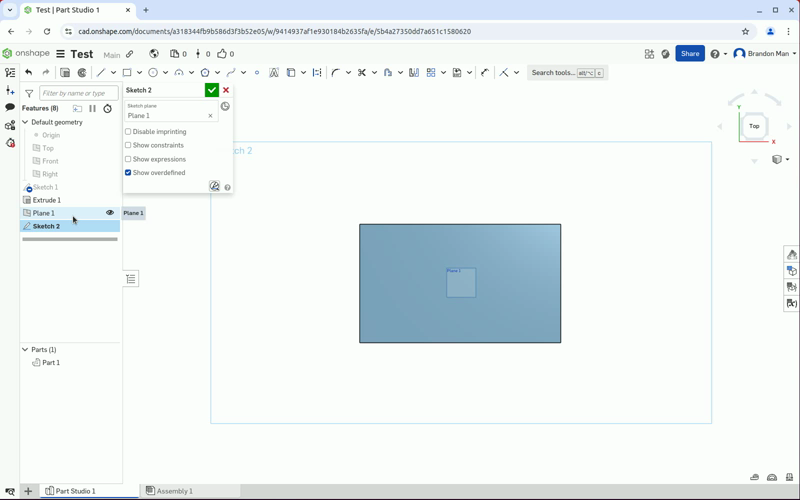
mouse_move(73, 352)
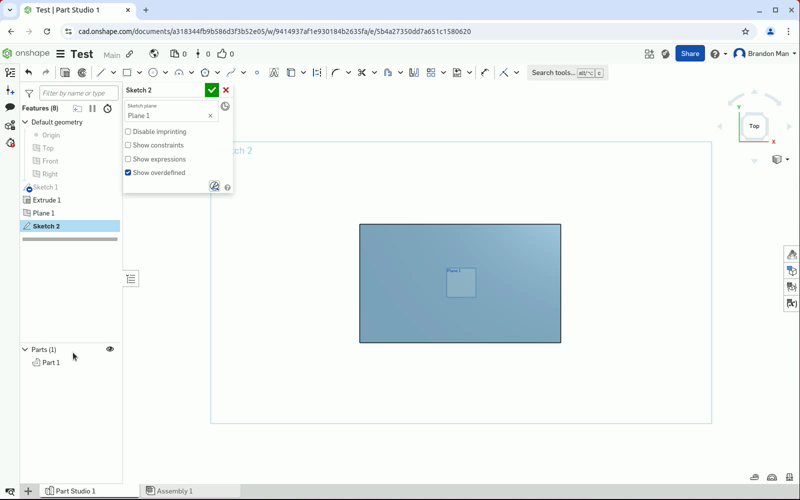
key(y)
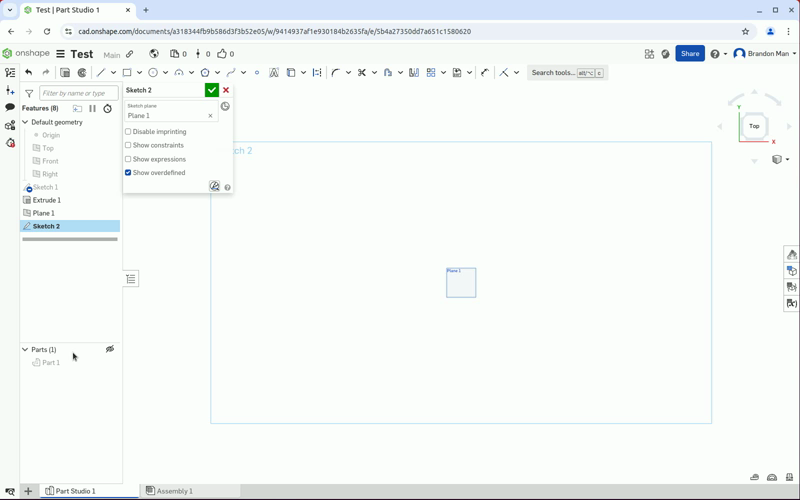
key(l)
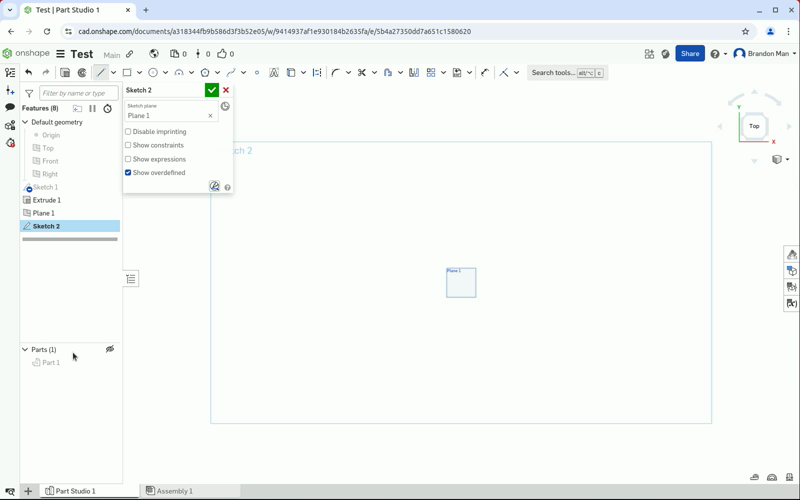
key_down(shift)
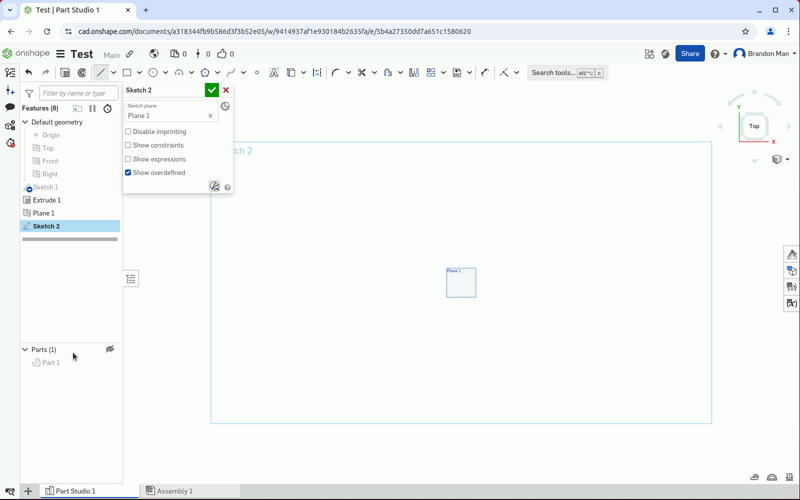
mouse_move(375, 333)
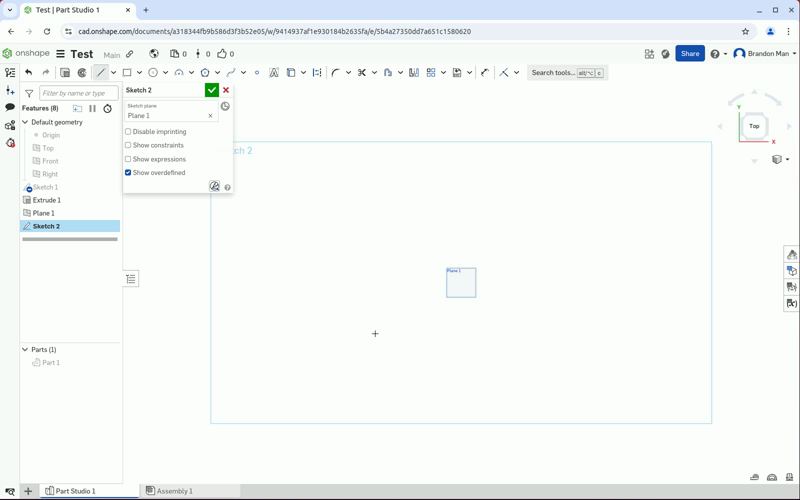
click(375, 333)
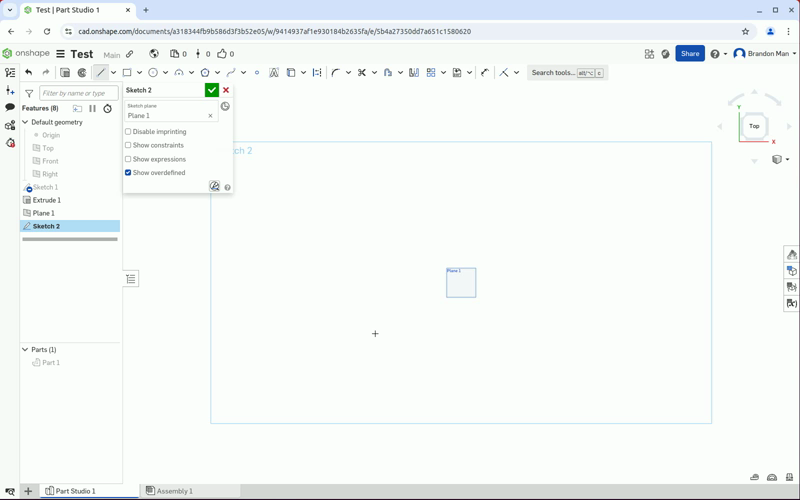
key_up(shift)
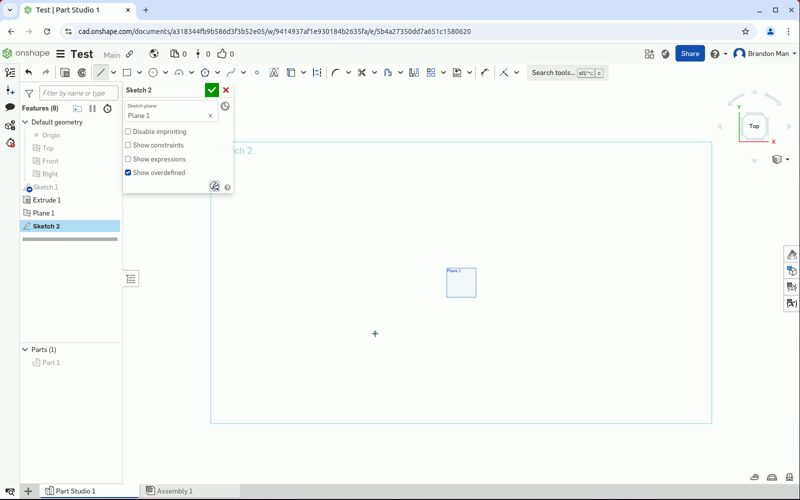
key_down(shift)
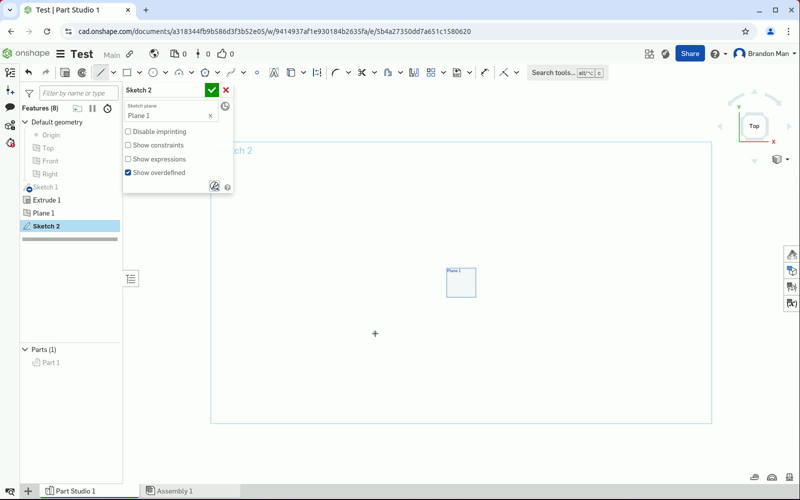
mouse_move(545, 333)
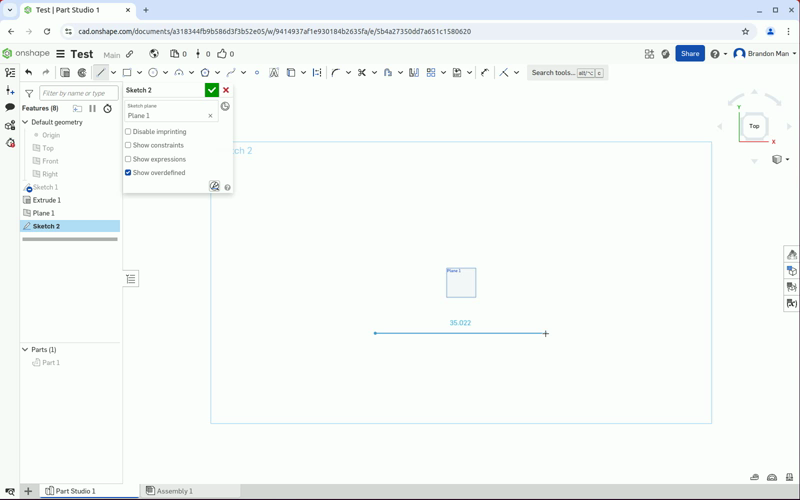
click(545, 333)
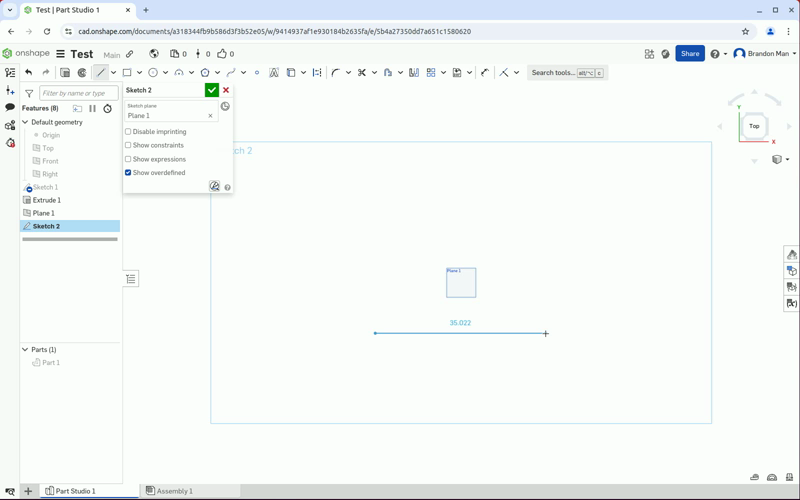
key_up(shift)
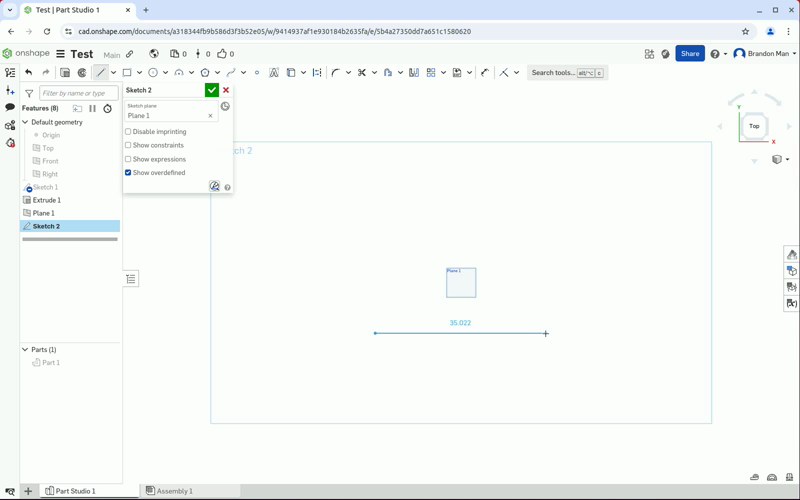
key_down(shift)
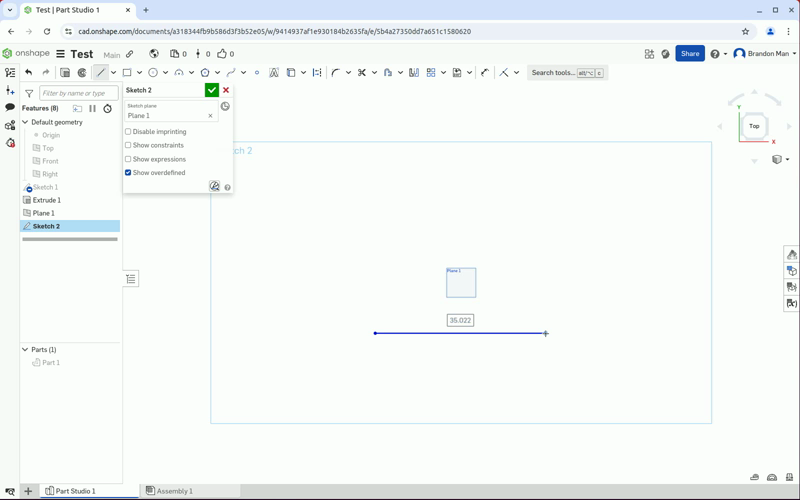
mouse_move(545, 232)
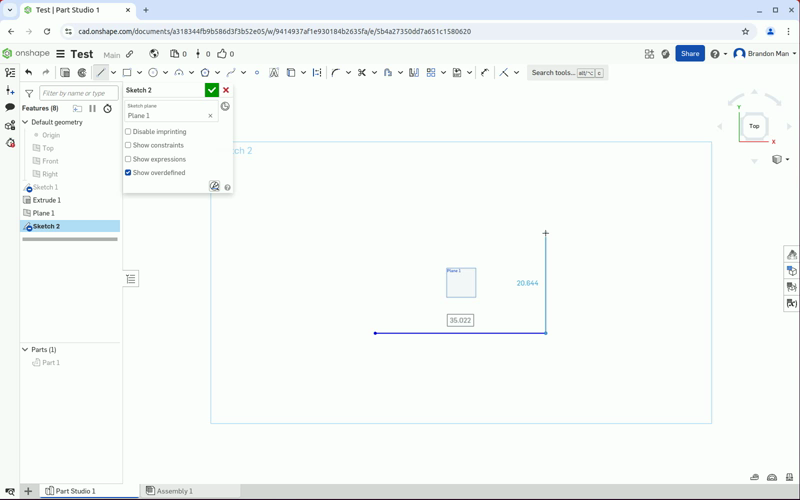
click(545, 232)
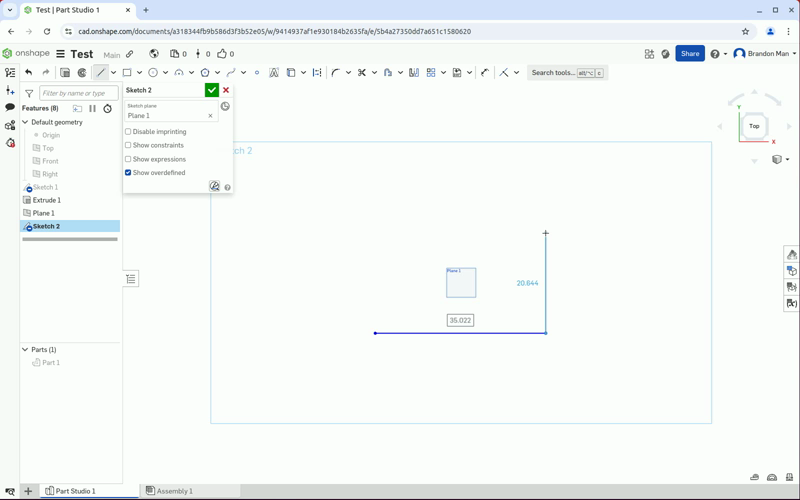
key_up(shift)
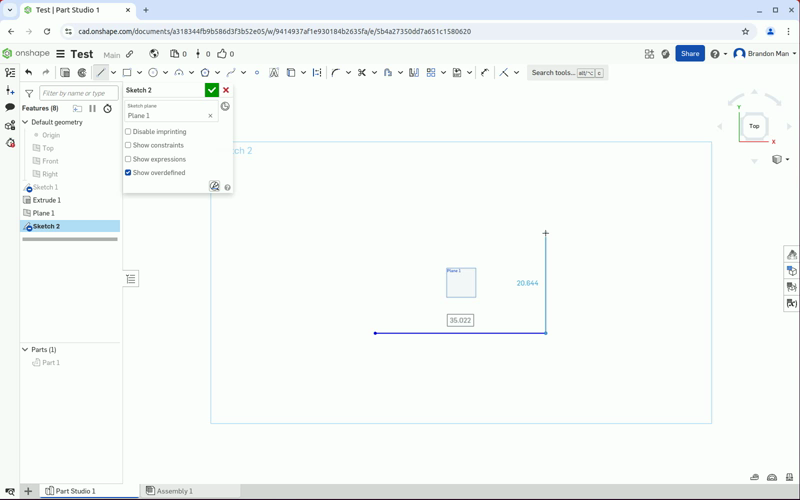
key_down(shift)
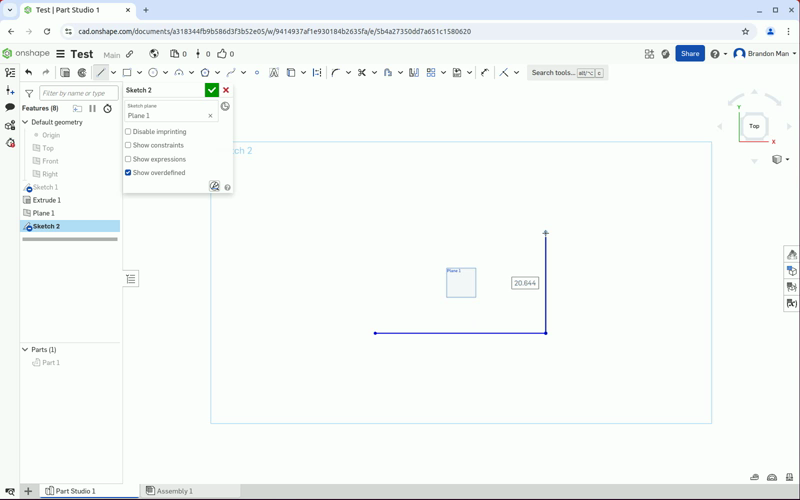
mouse_move(375, 232)
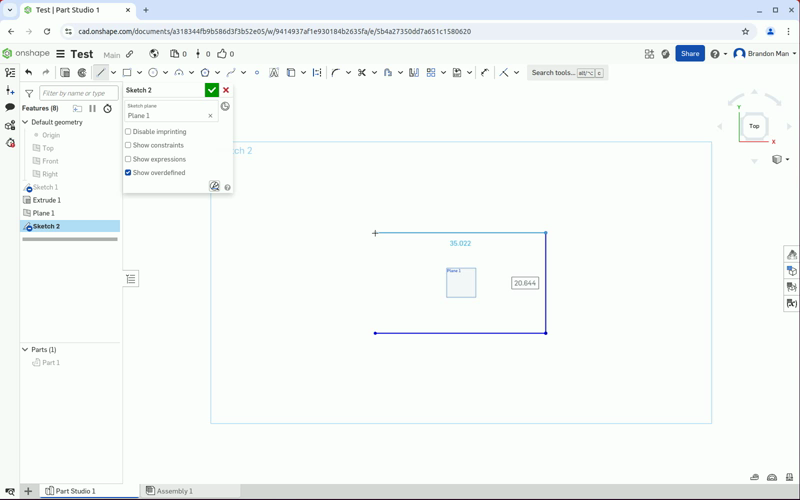
click(375, 232)
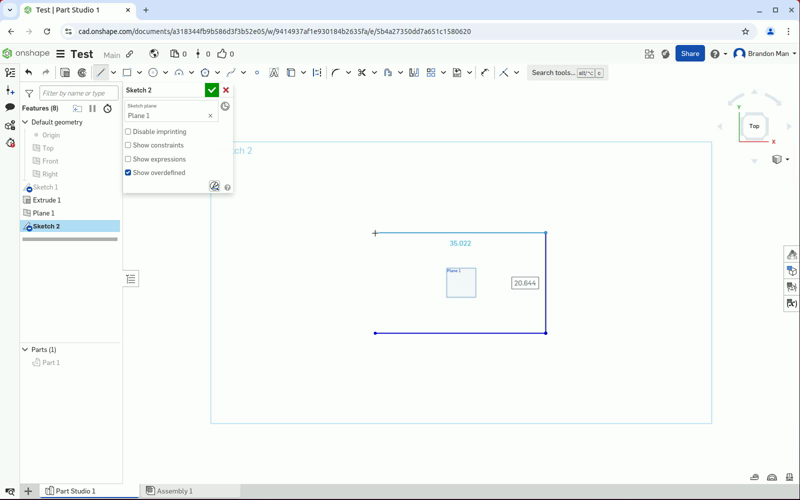
key_up(shift)
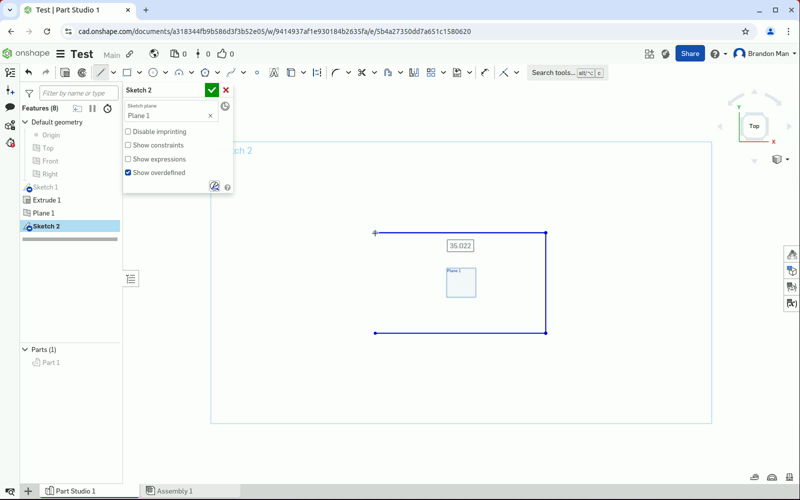
key_down(shift)
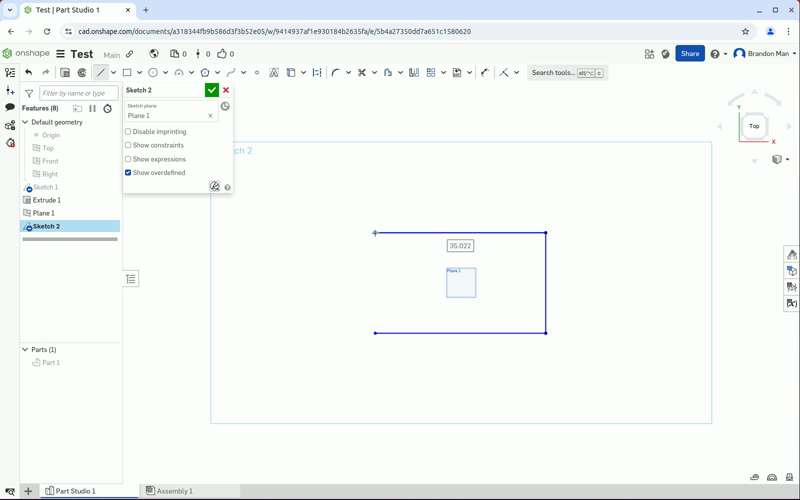
mouse_move(375, 333)
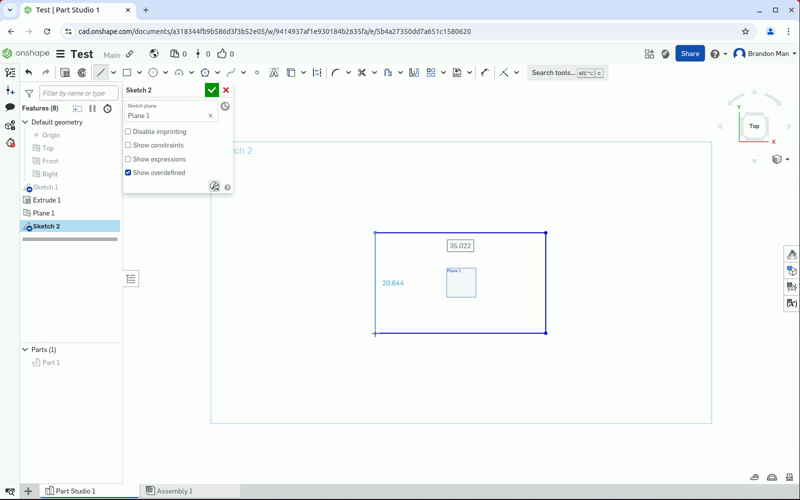
key_up(shift)
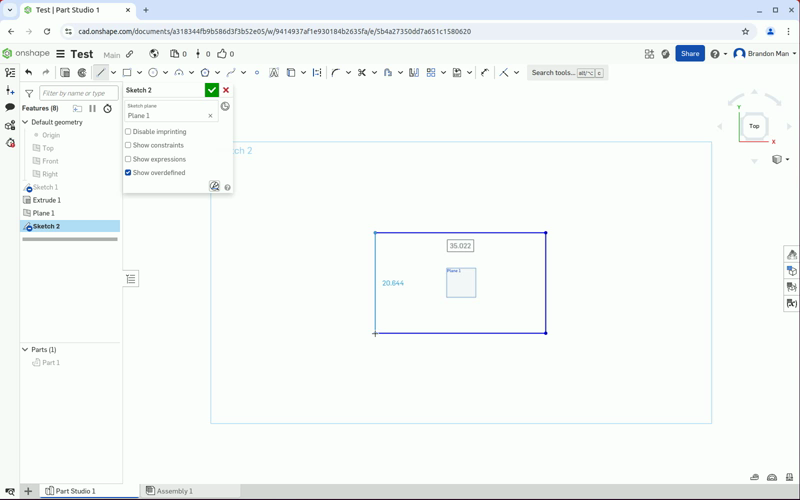
click(375, 333)
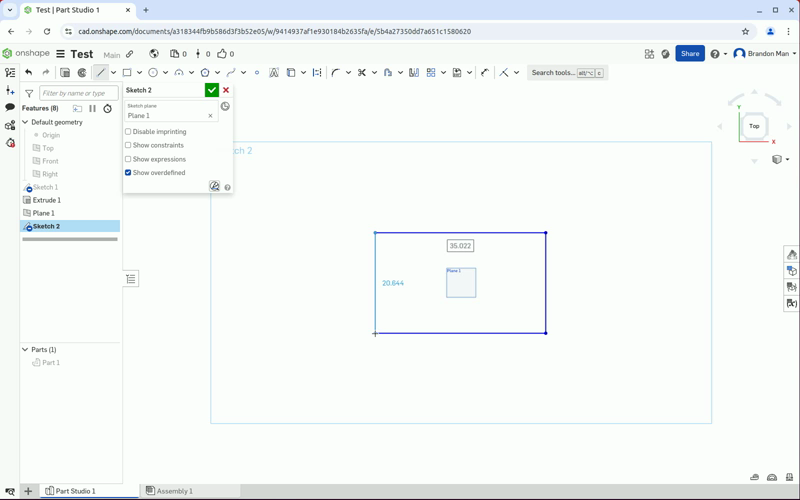
key(esc)
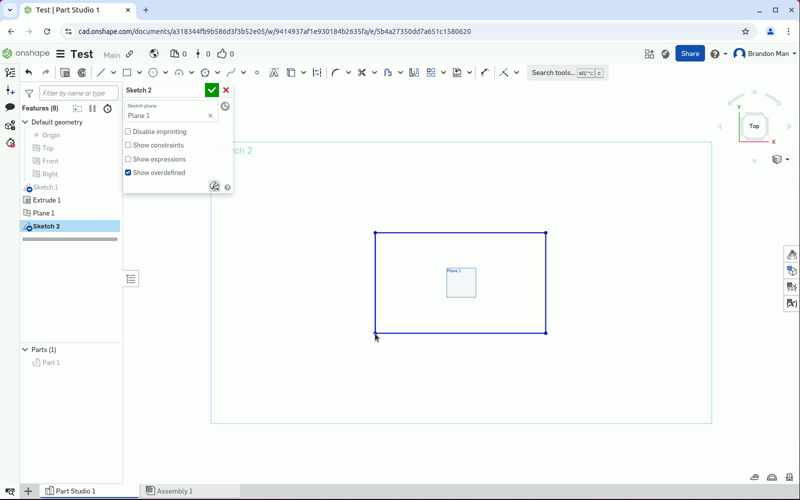
mouse_move(449, 305)
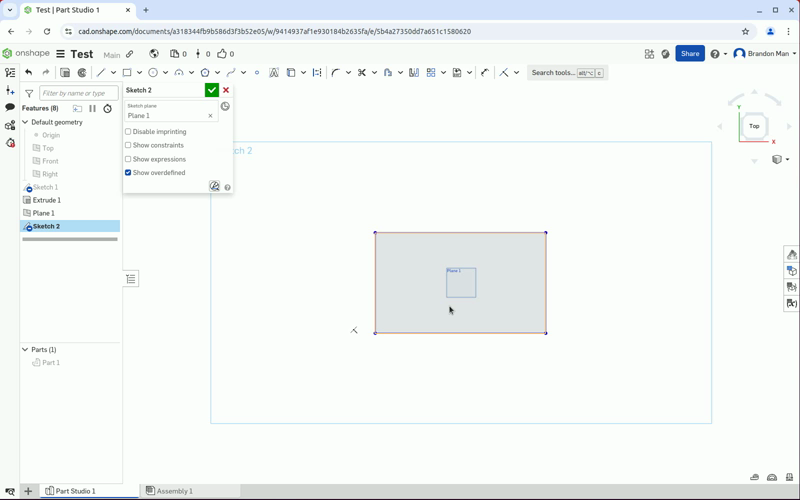
click(449, 305)
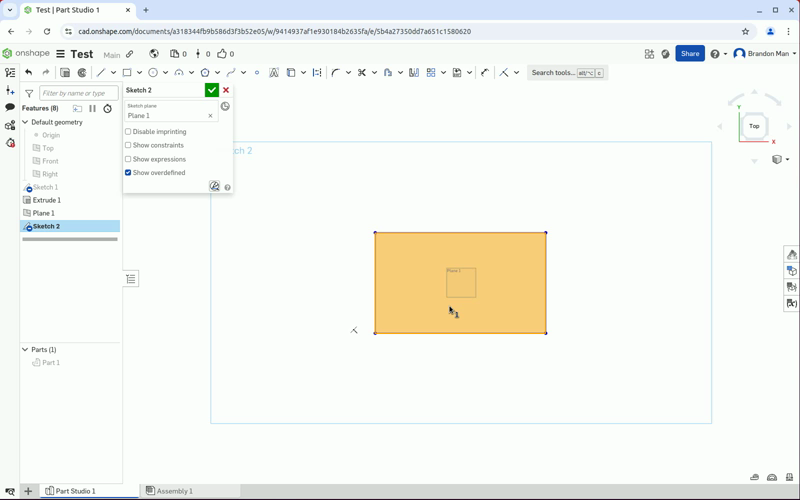
mouse_move(73, 352)
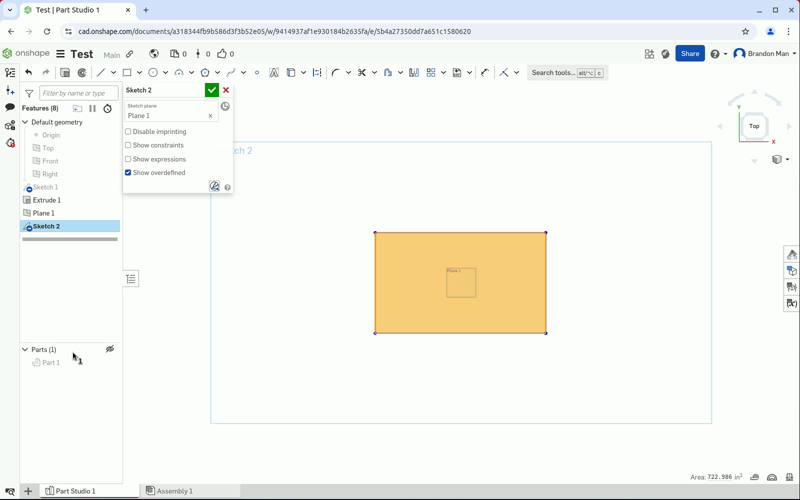
key(shift+y)
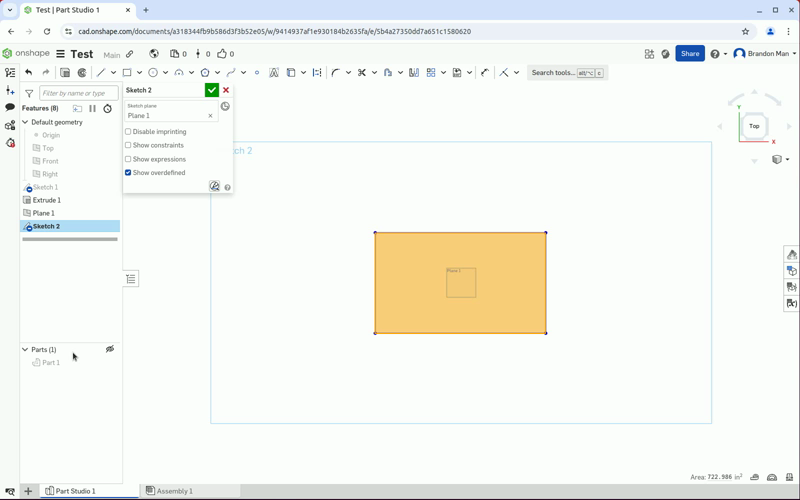
key(shift+e)
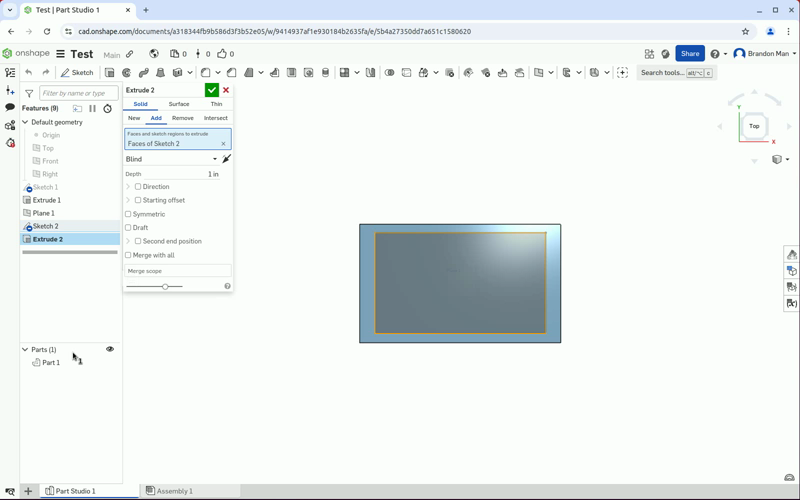
mouse_move(143, 106)
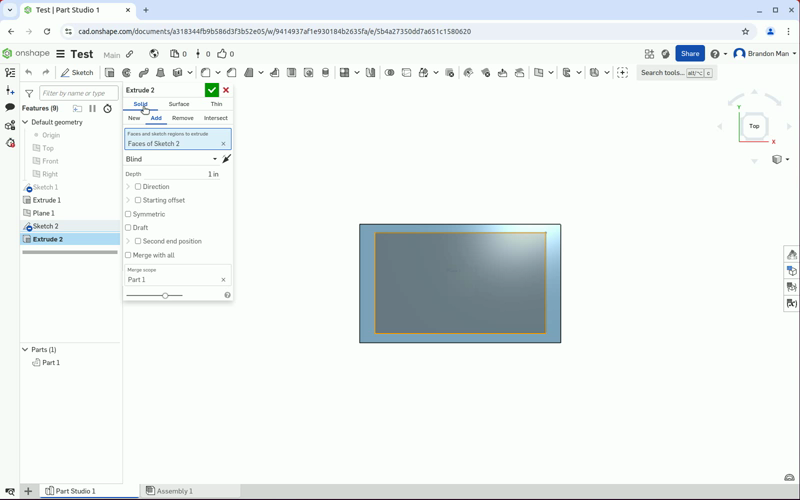
click(143, 106)
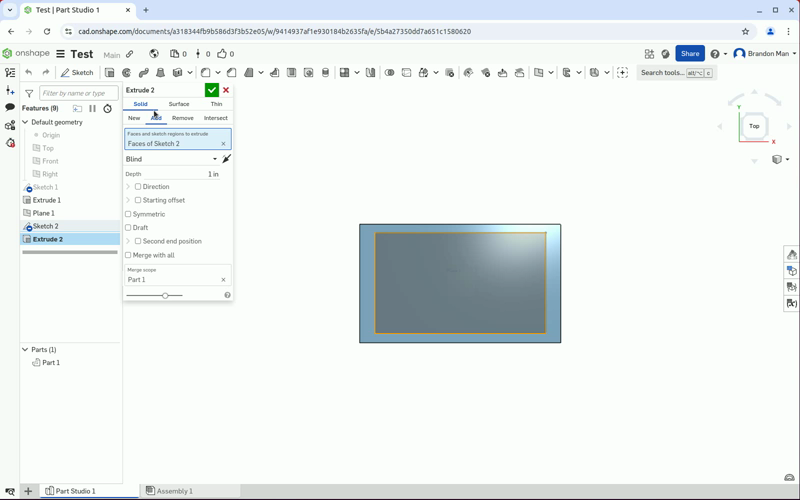
mouse_move(186, 120)
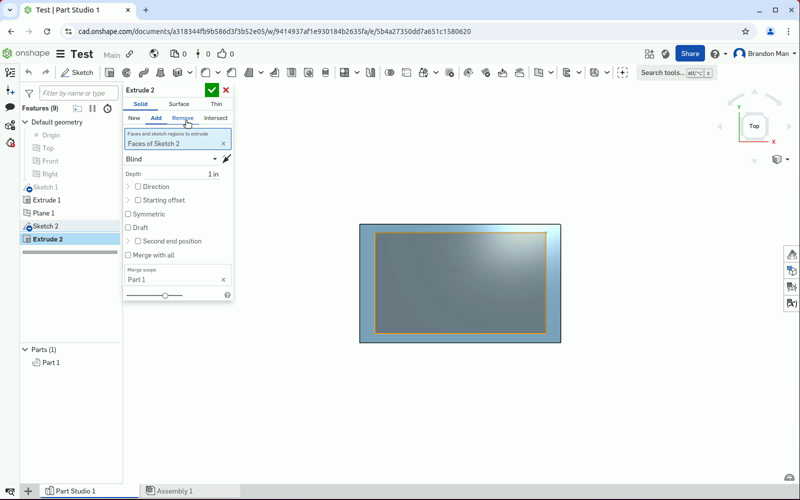
click(186, 120)
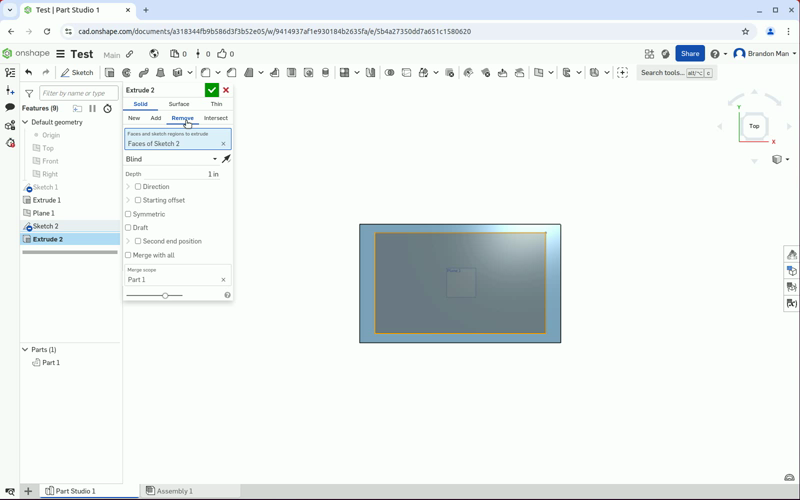
key(tab, 4)
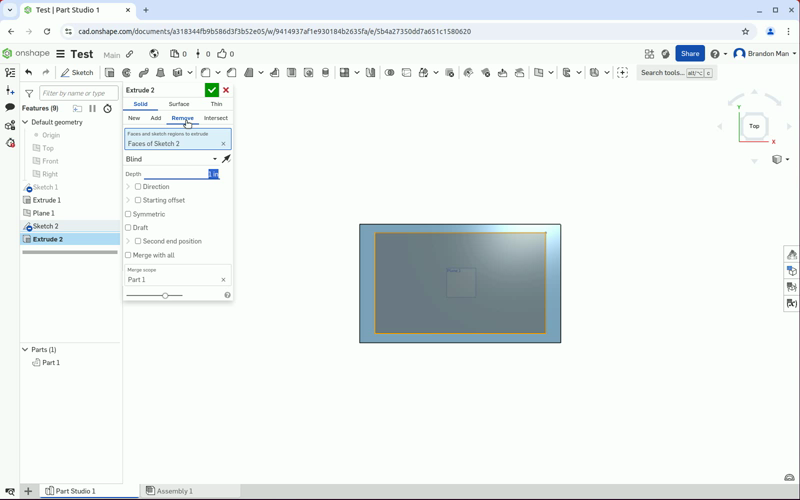
text(19.257)
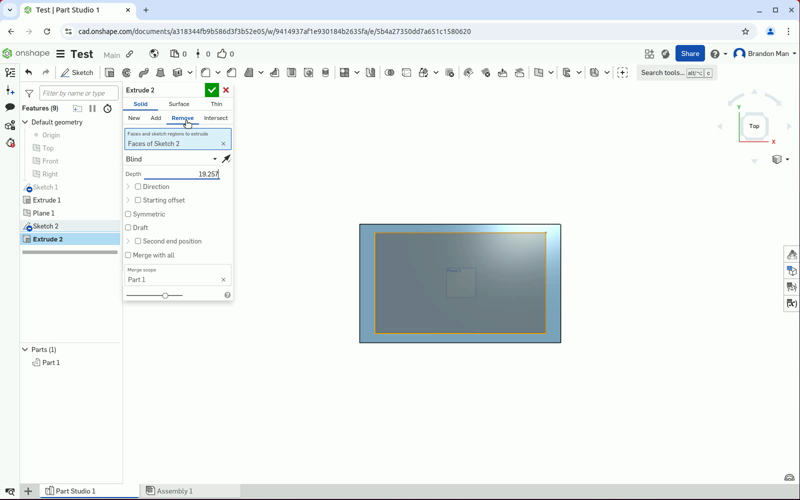
key(tab, 6)
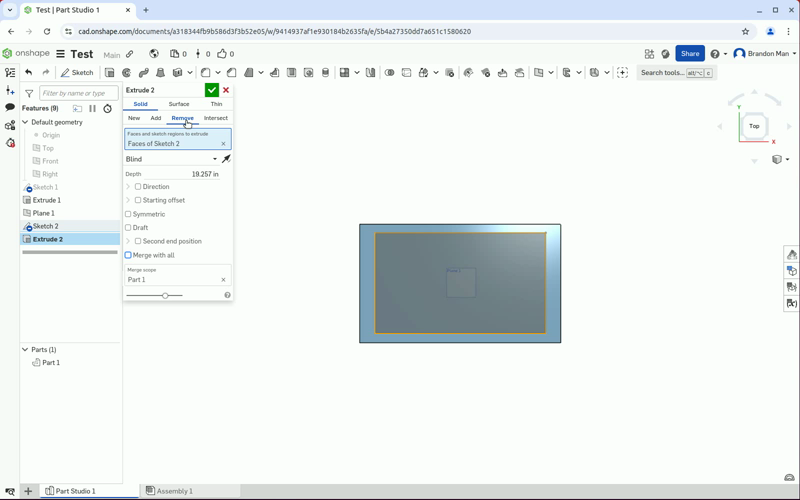
key(space)
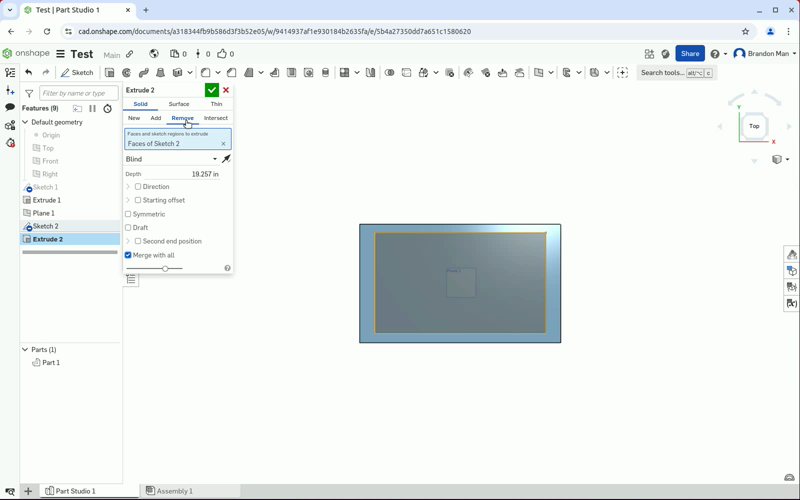
key(enter)
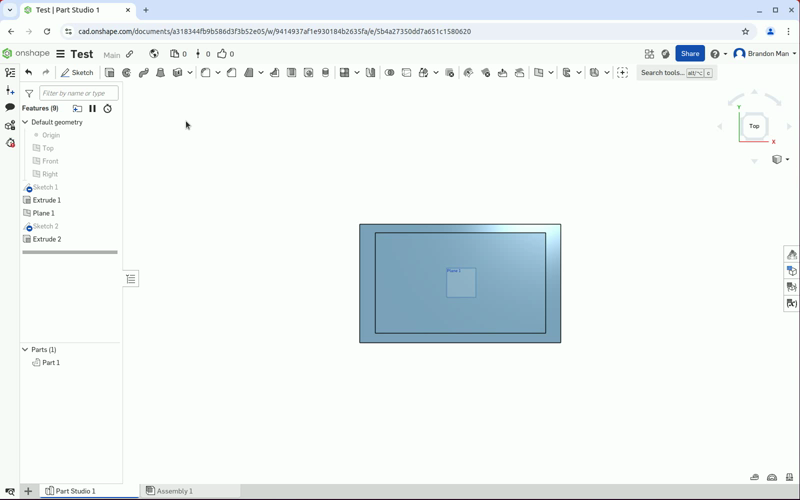
key(shift+h)
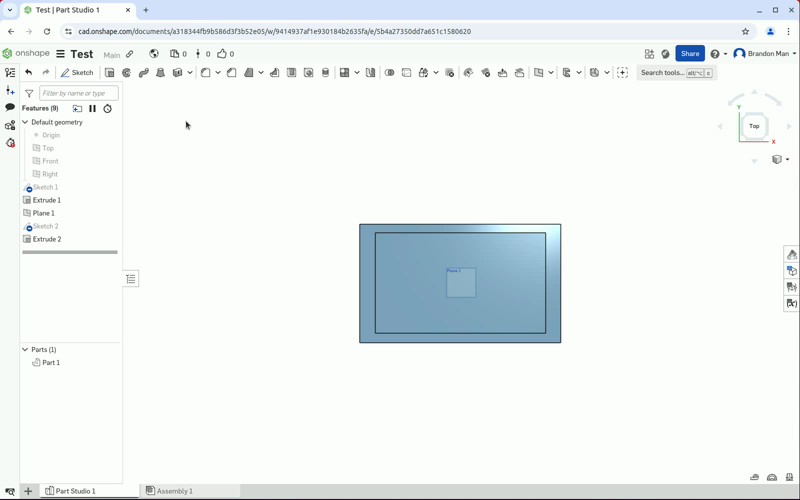
key(shift+h)
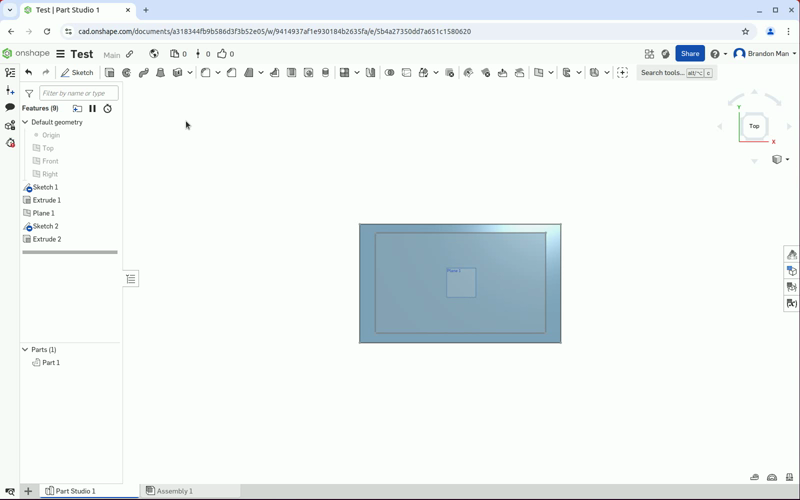
key(shift+7)
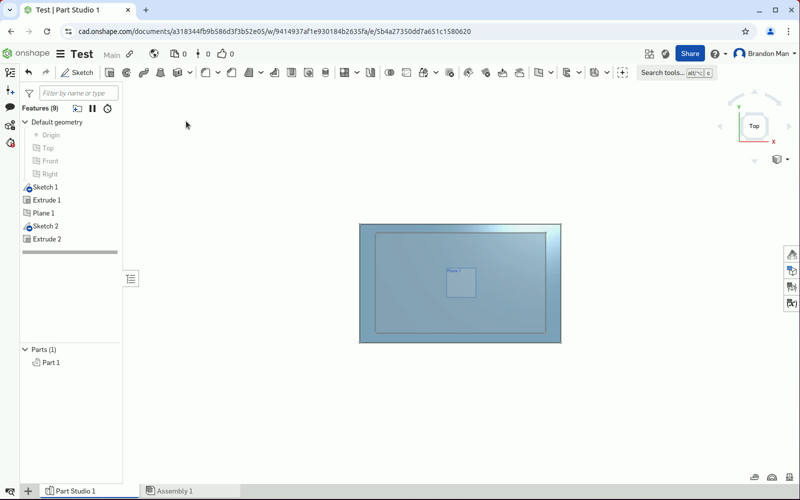
key(up, 3)
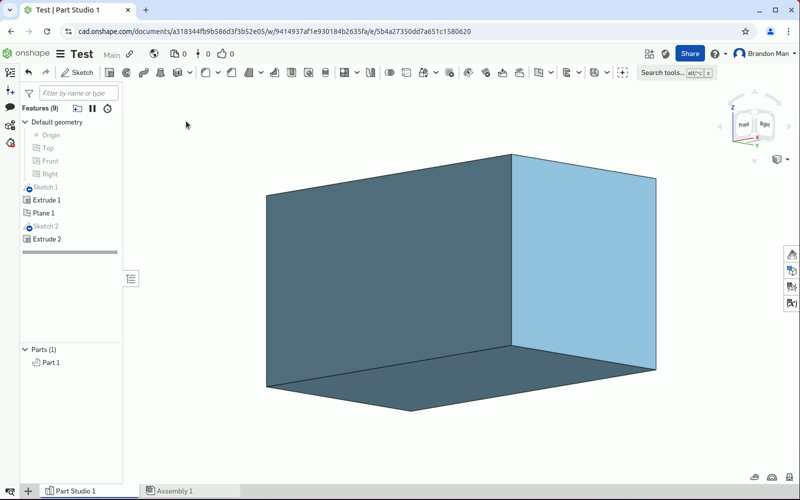
key(left, 3)
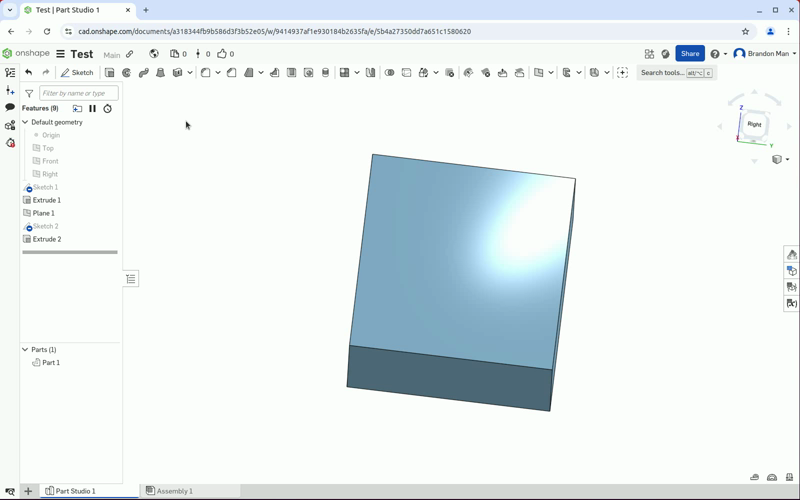
key(right, 3)
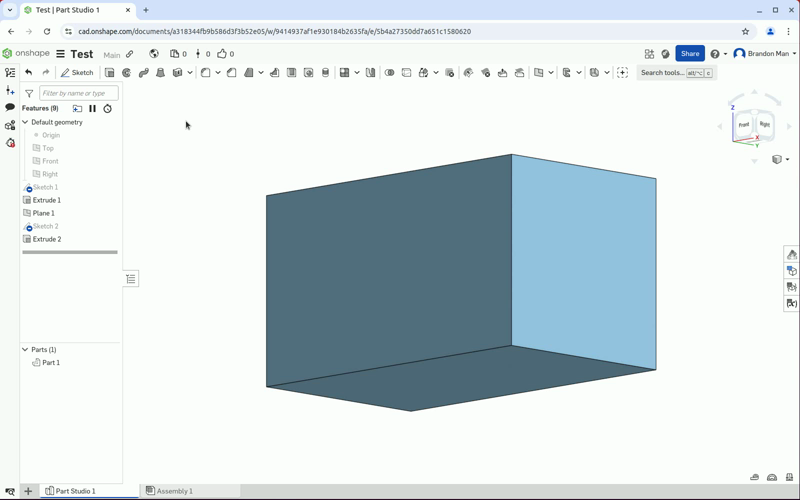
key(down, 3)
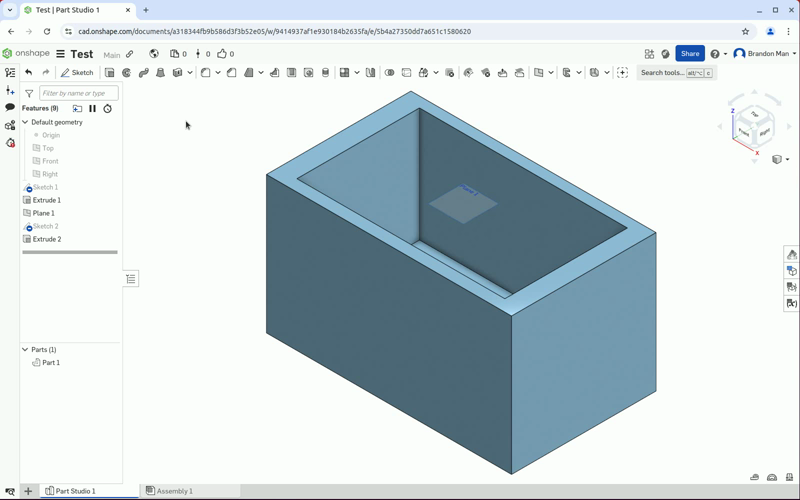
mouse_move(73, 189)
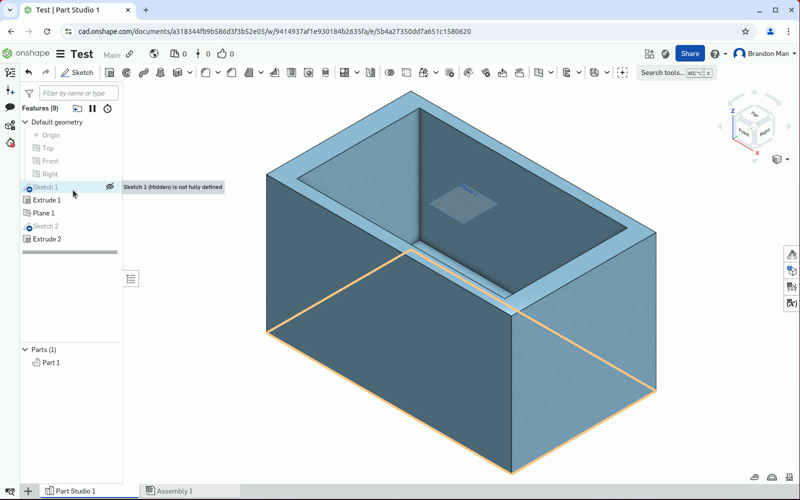
click(73, 189)